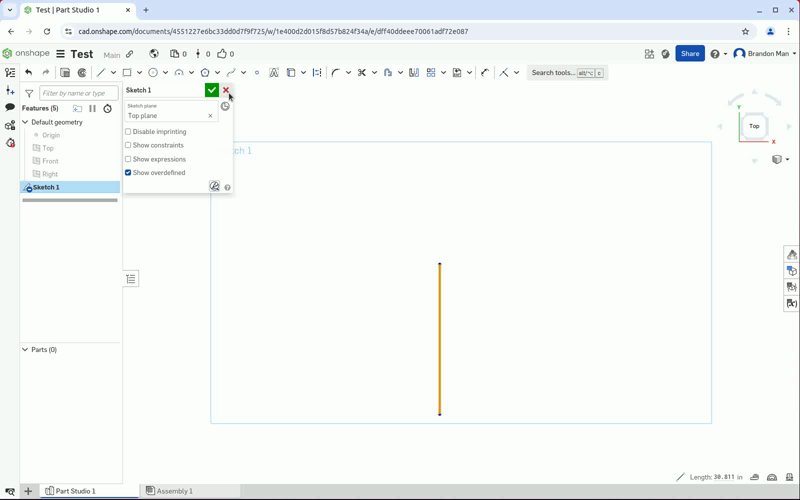
key(shift+h)
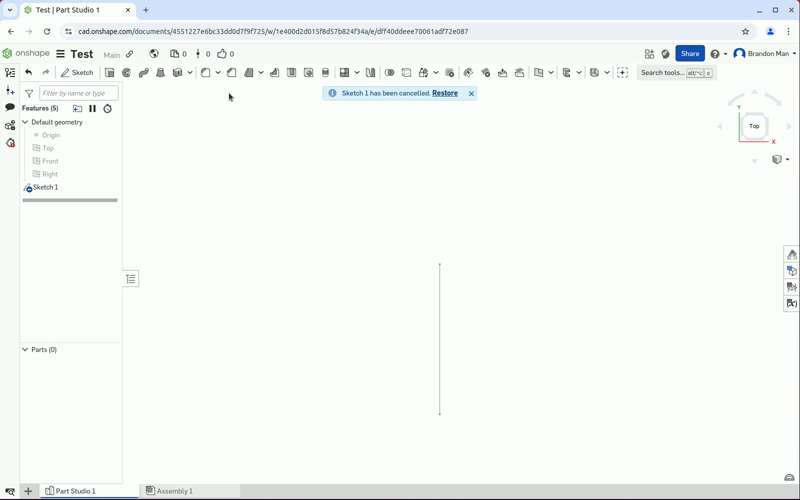
mouse_move(73, 352)
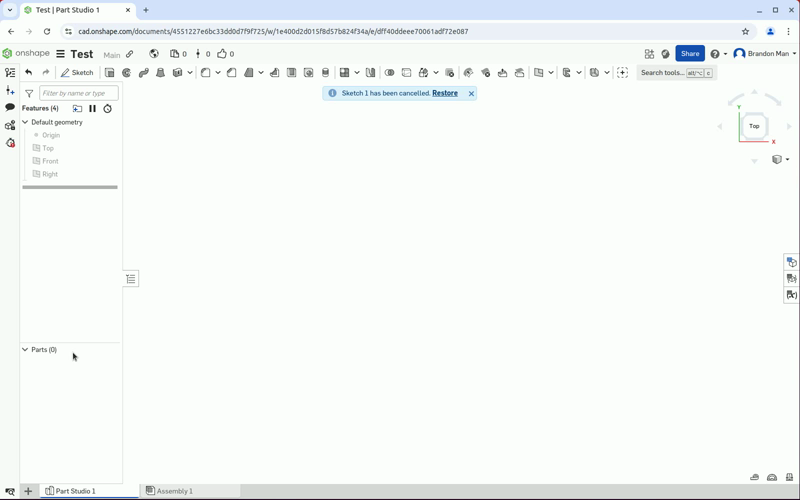
key(y)
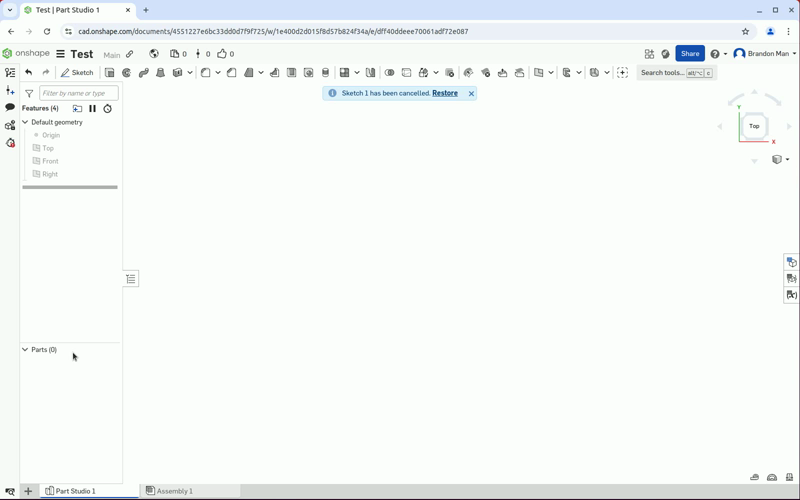
key(shift+p)
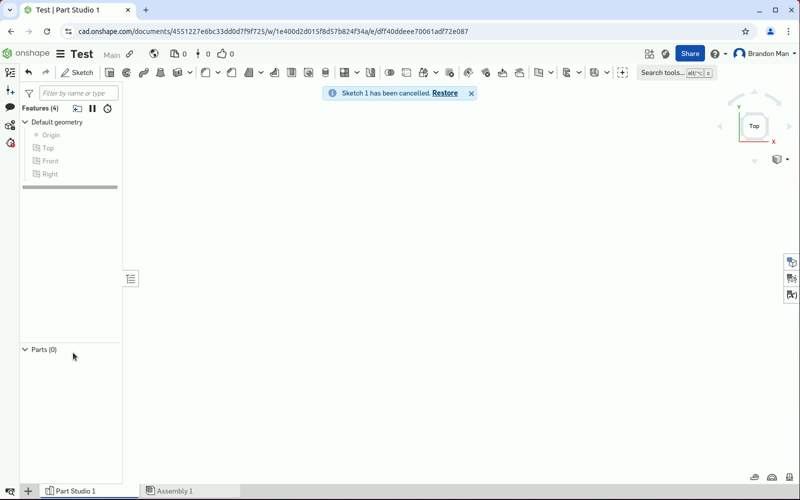
key(space)
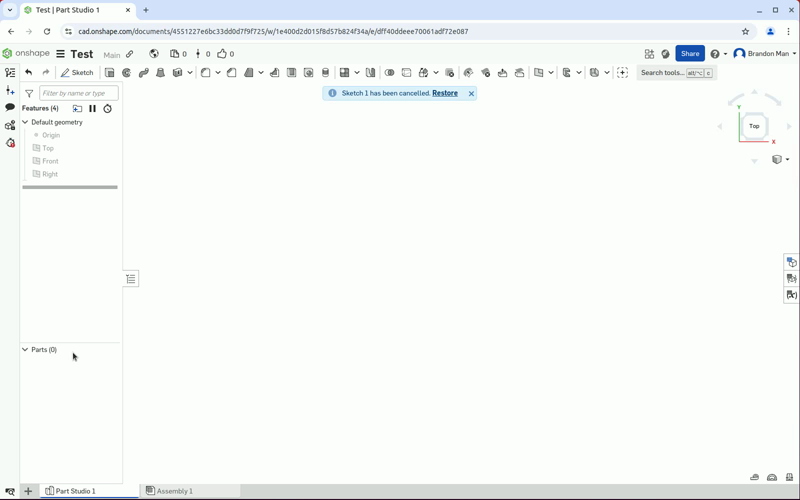
key_down(shift)
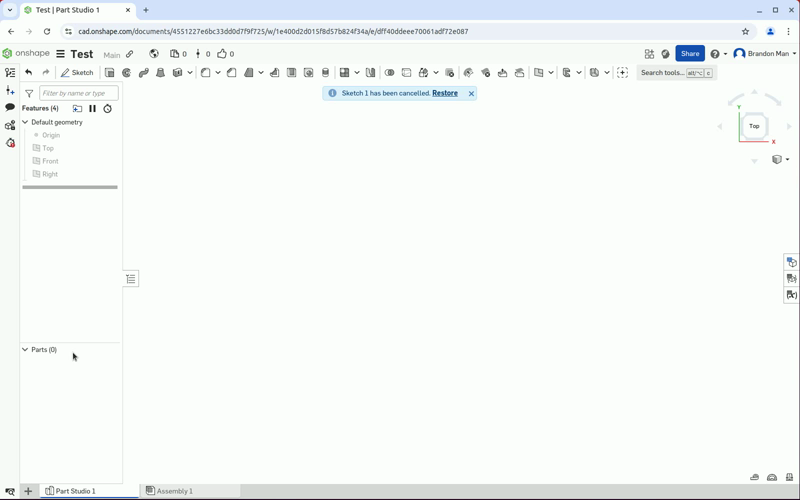
key(up)
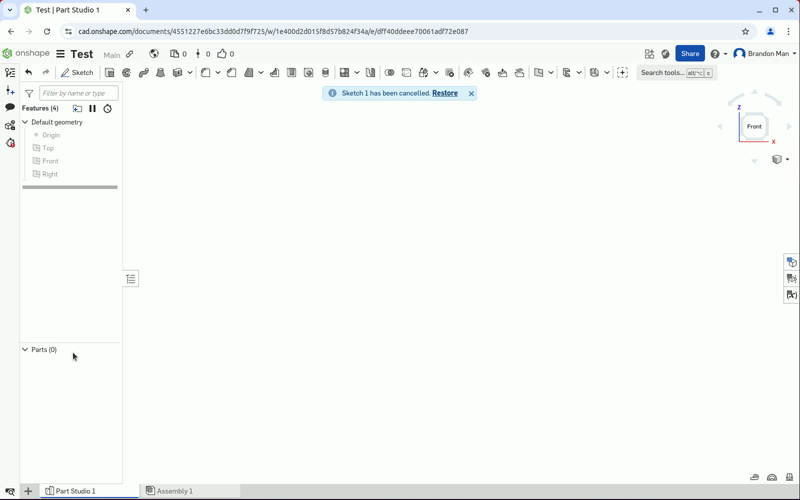
key_up(shift)
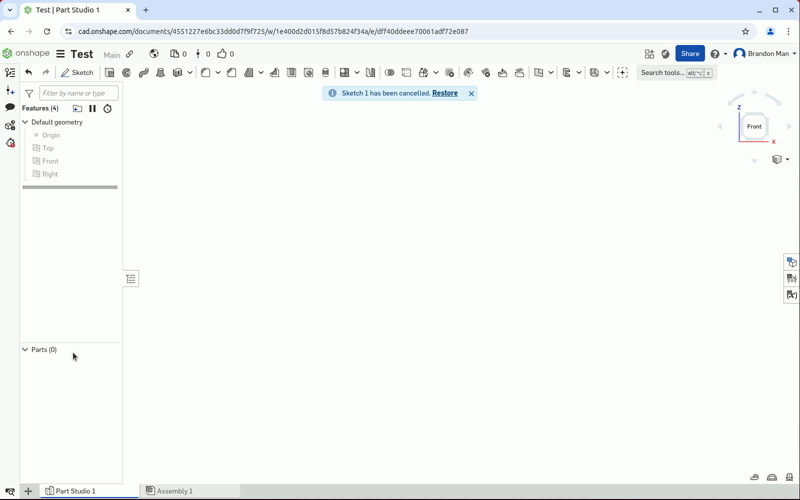
mouse_move(73, 352)
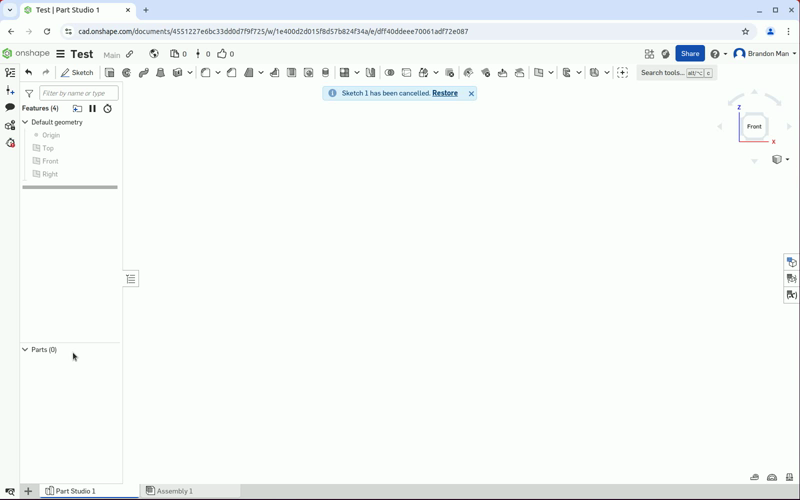
key(shift+y)
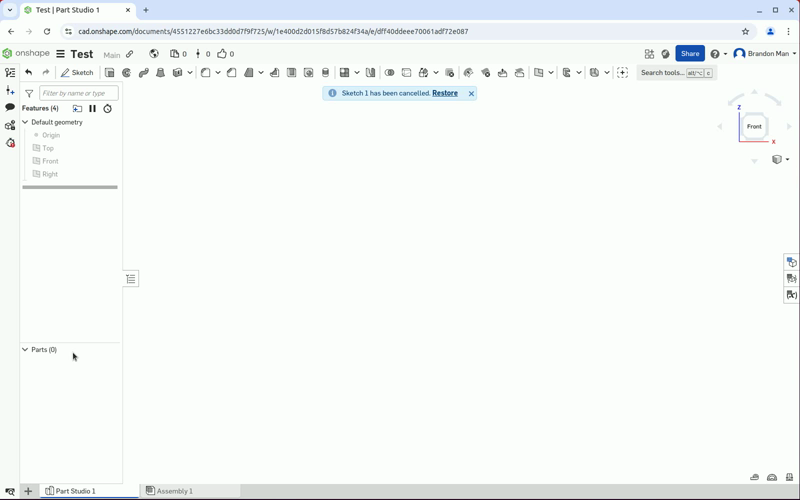
key(shift+s)
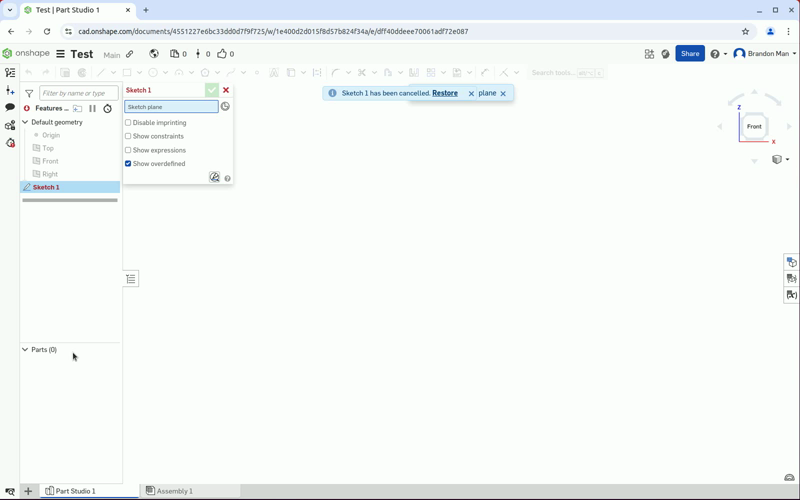
mouse_move(73, 163)
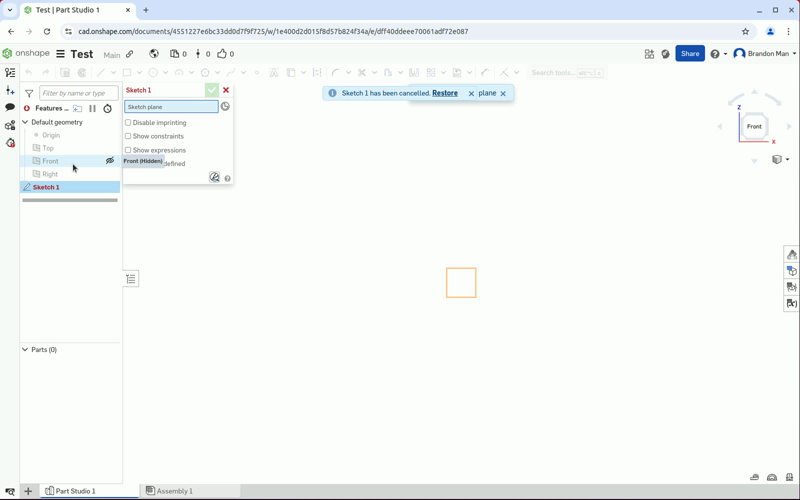
click(73, 163)
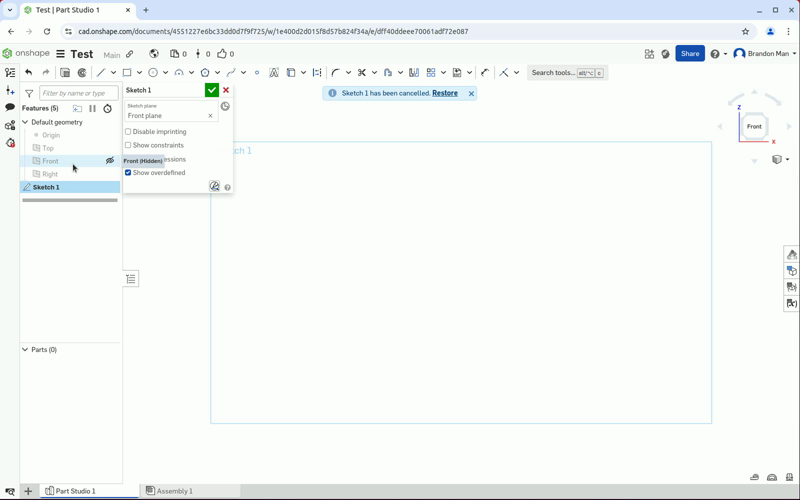
mouse_move(73, 352)
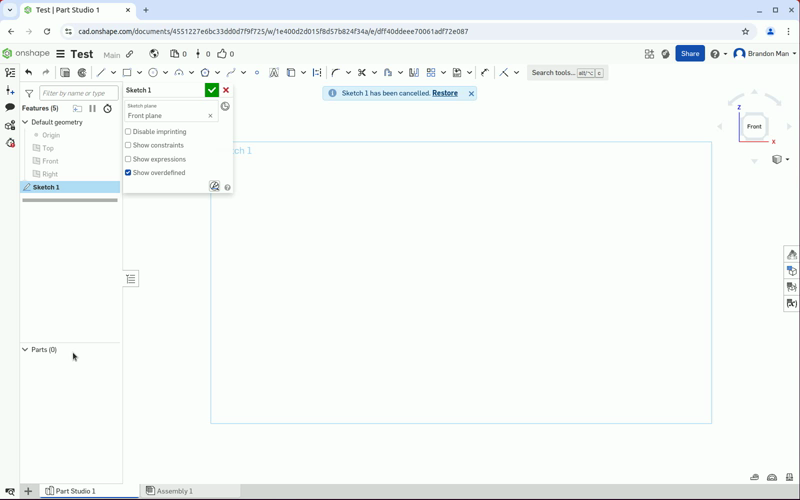
key(y)
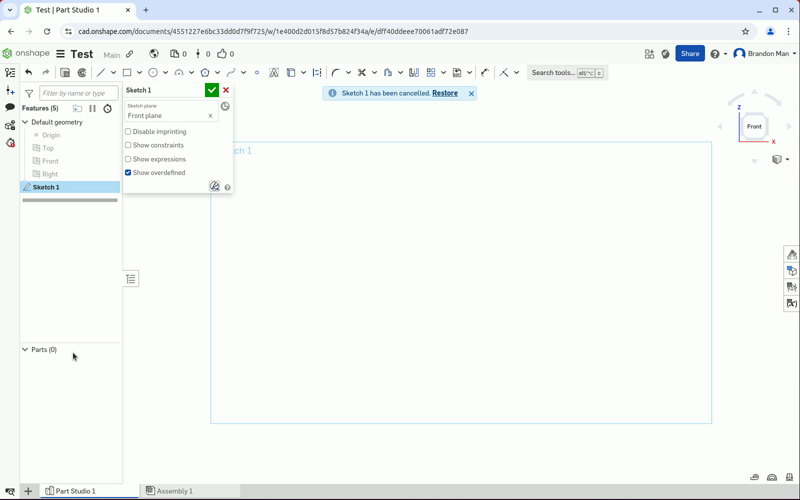
key(l)
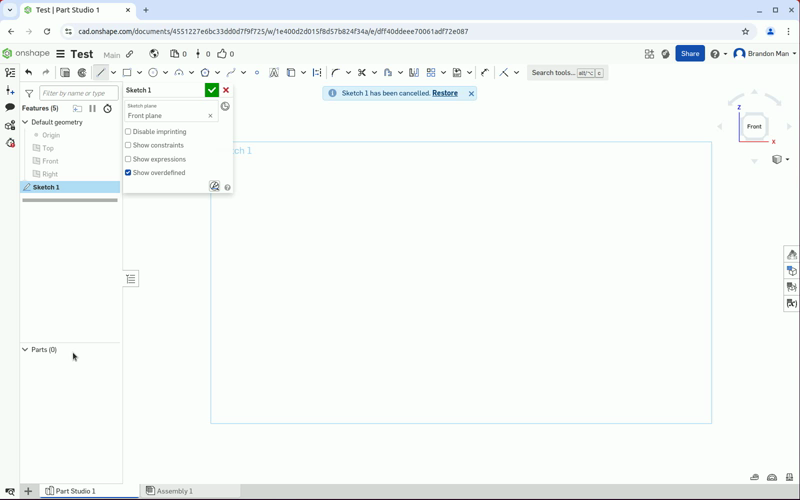
key_down(shift)
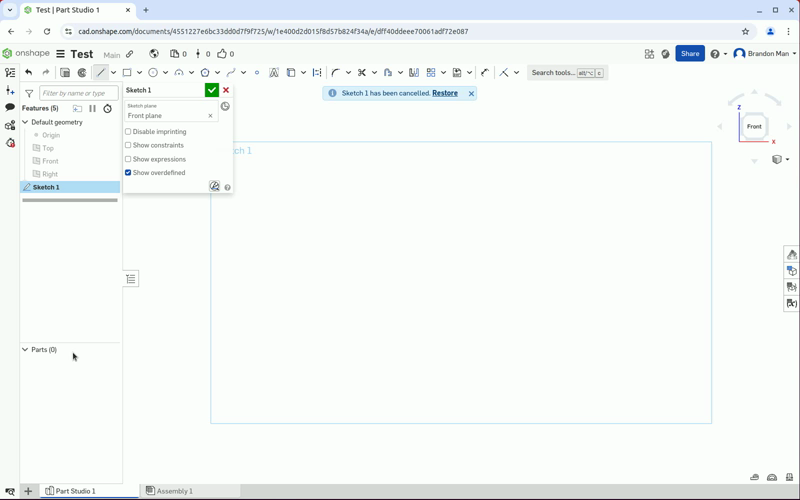
mouse_move(447, 290)
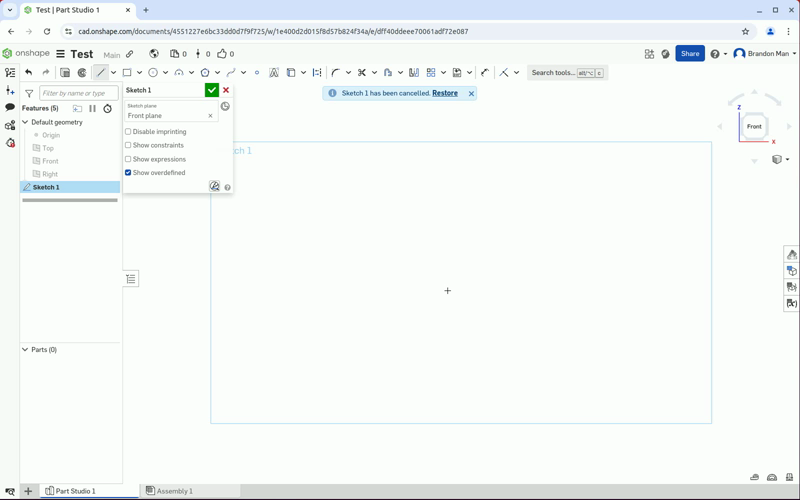
click(447, 290)
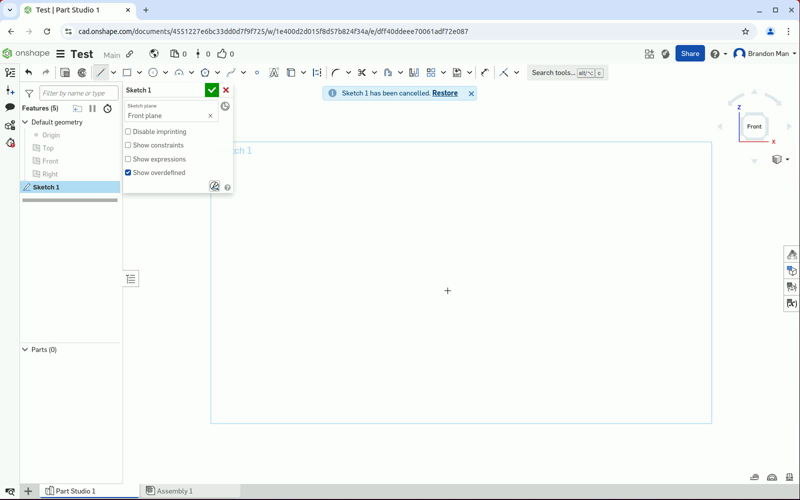
key_up(shift)
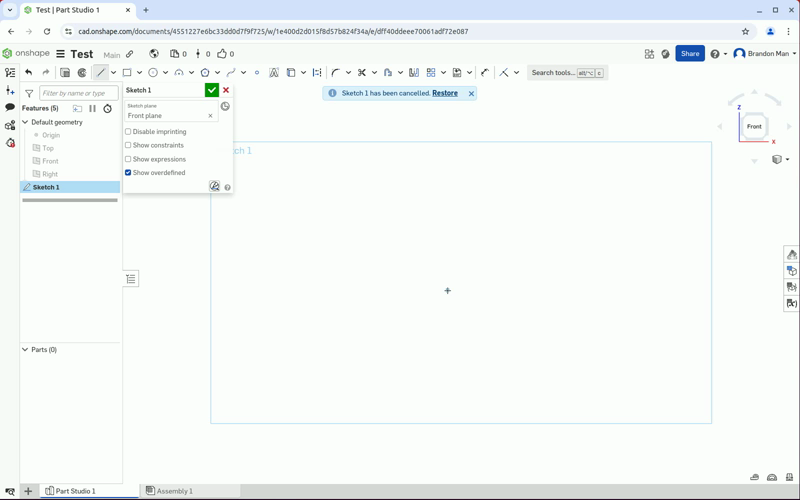
key_down(shift)
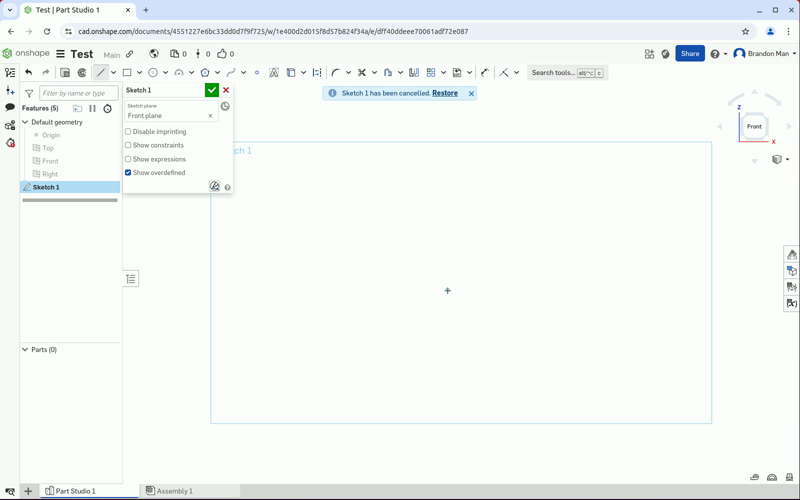
mouse_move(477, 290)
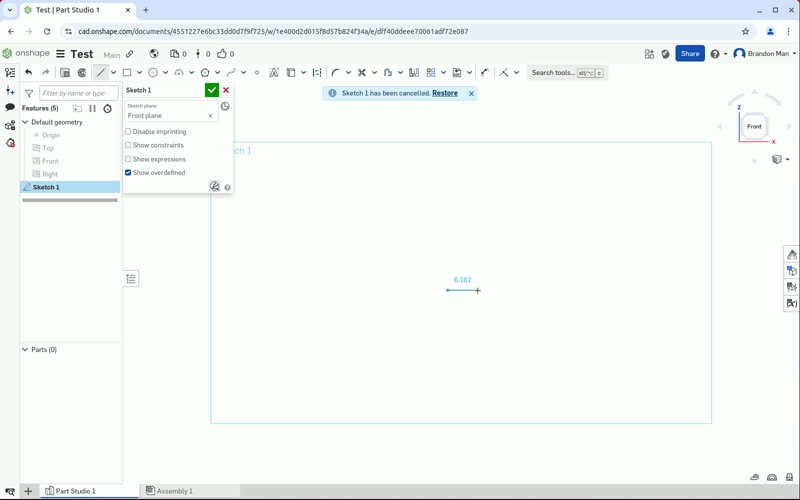
mouse_move(473, 290)
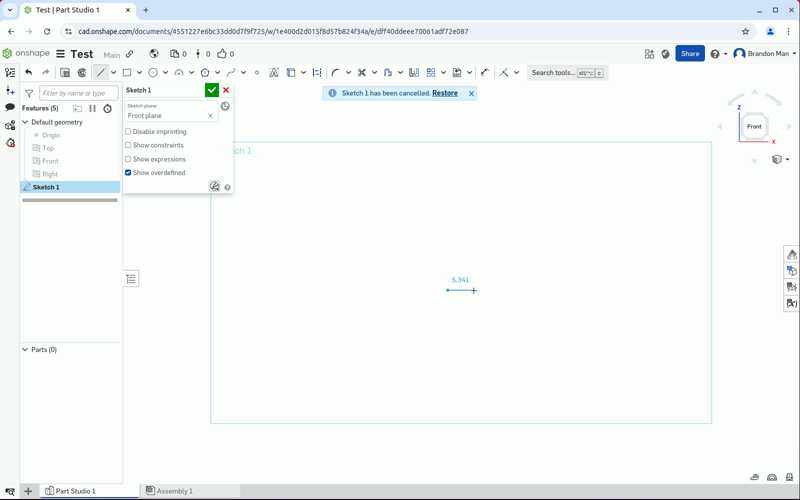
click(473, 290)
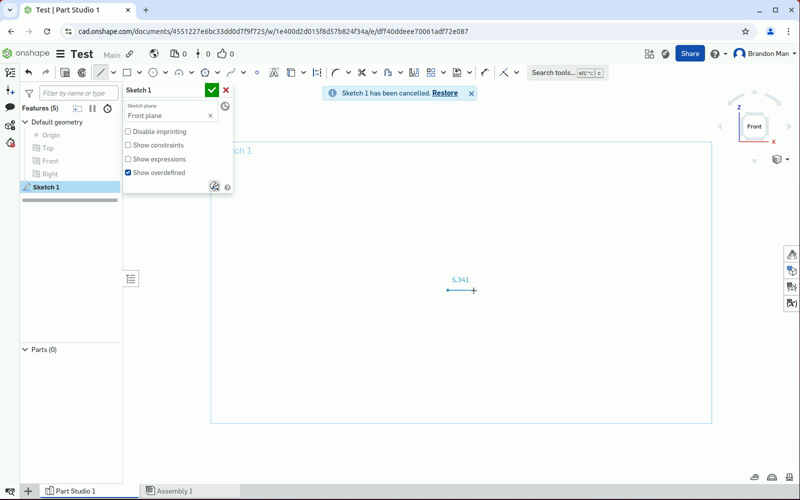
key_up(shift)
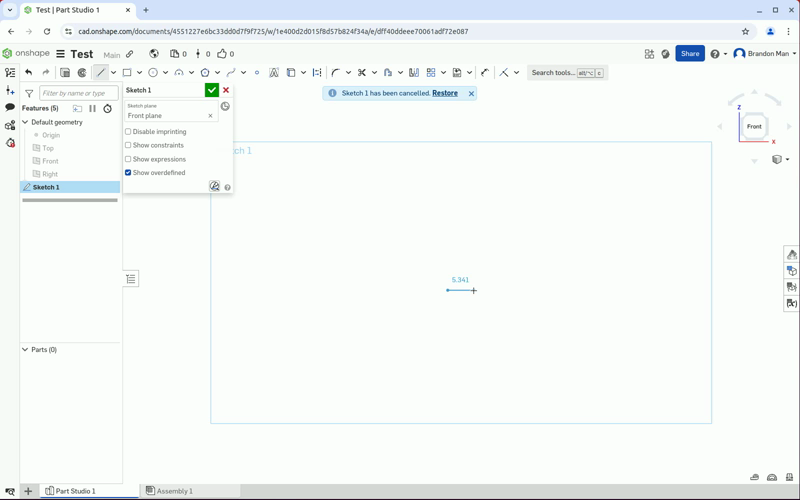
key(esc)
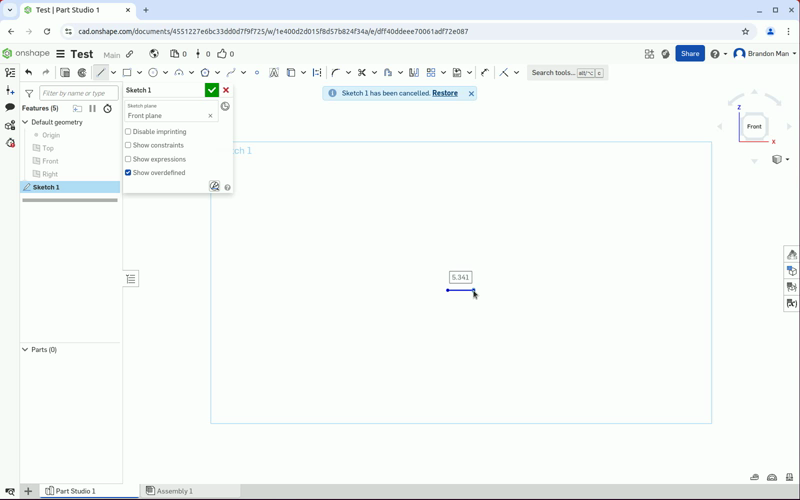
key(a)
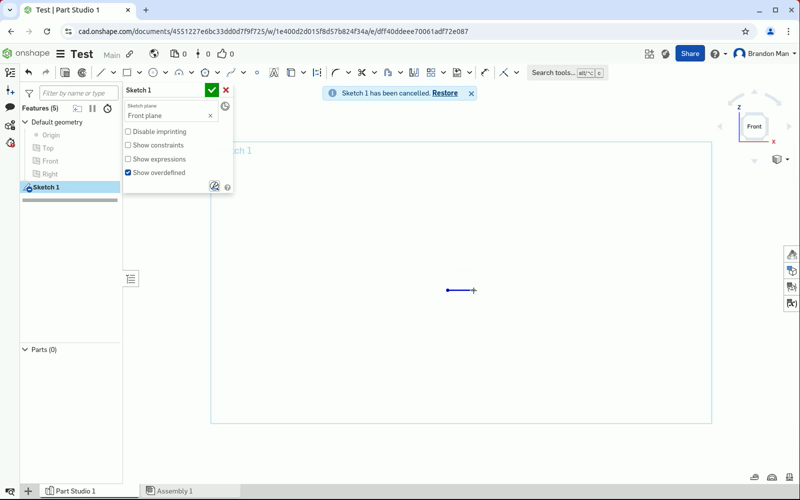
mouse_move(473, 290)
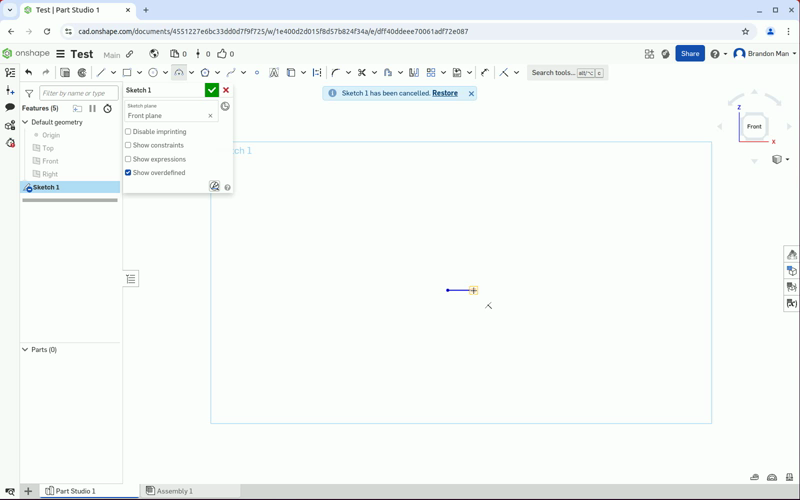
click(473, 290)
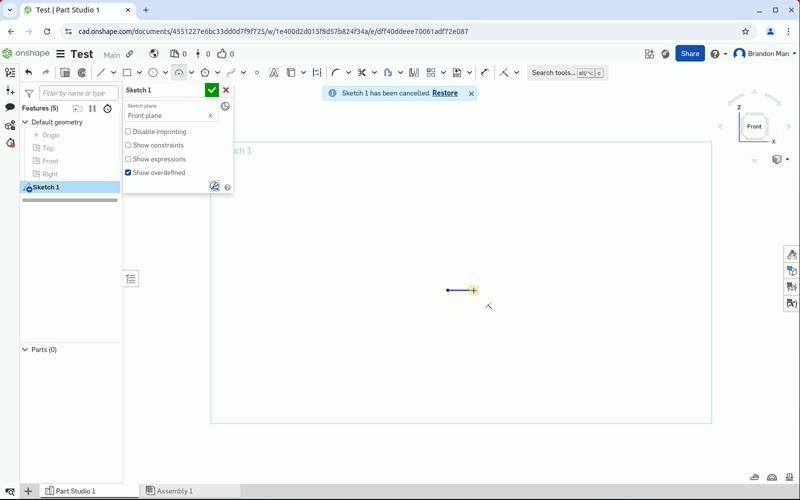
mouse_move(447, 290)
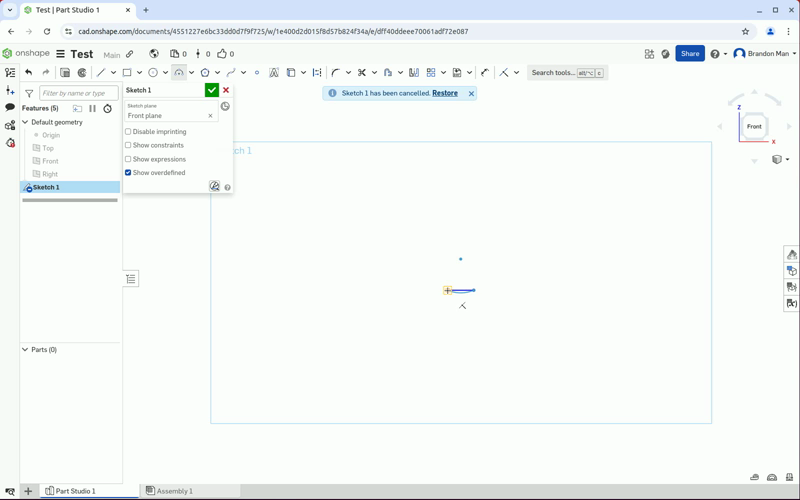
click(447, 290)
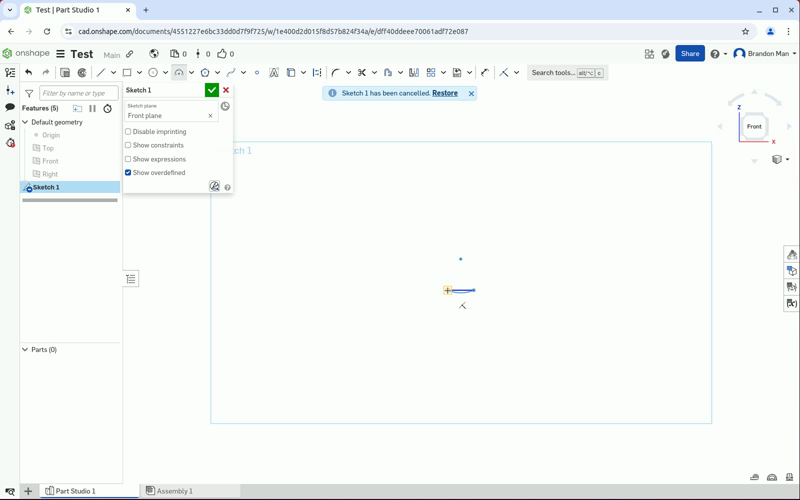
key_down(shift)
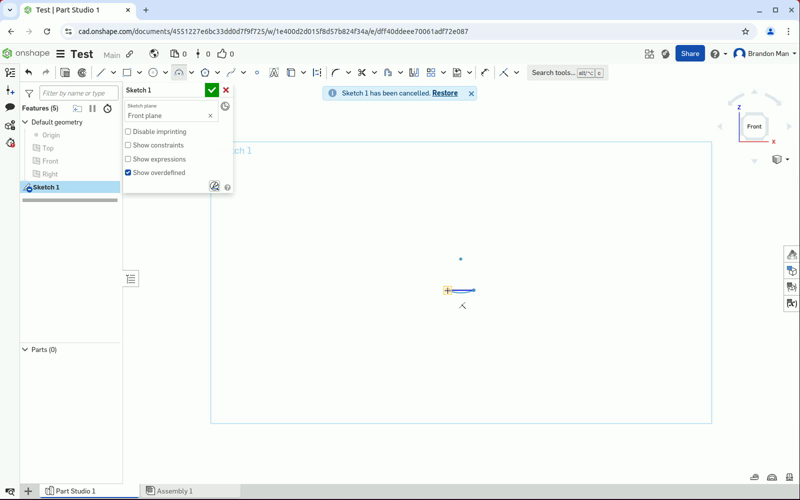
mouse_move(460, 267)
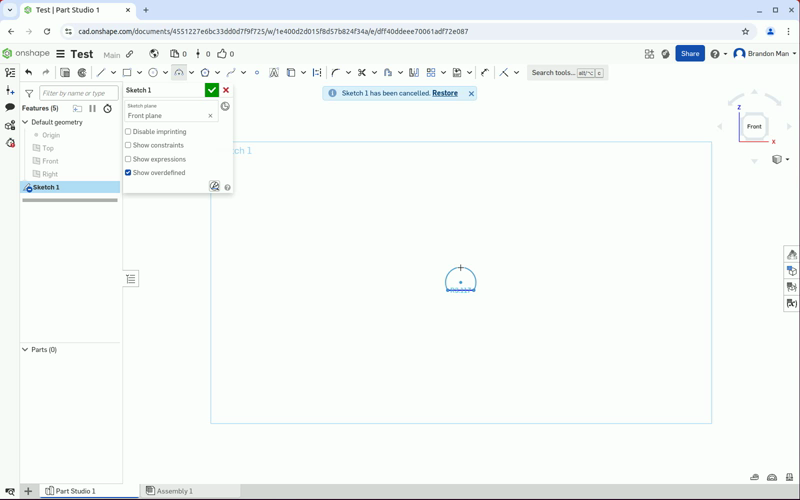
click(460, 267)
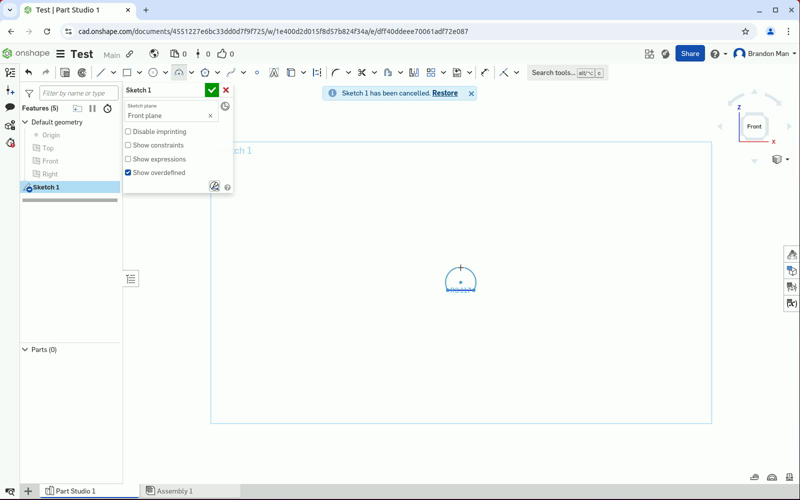
key_up(shift)
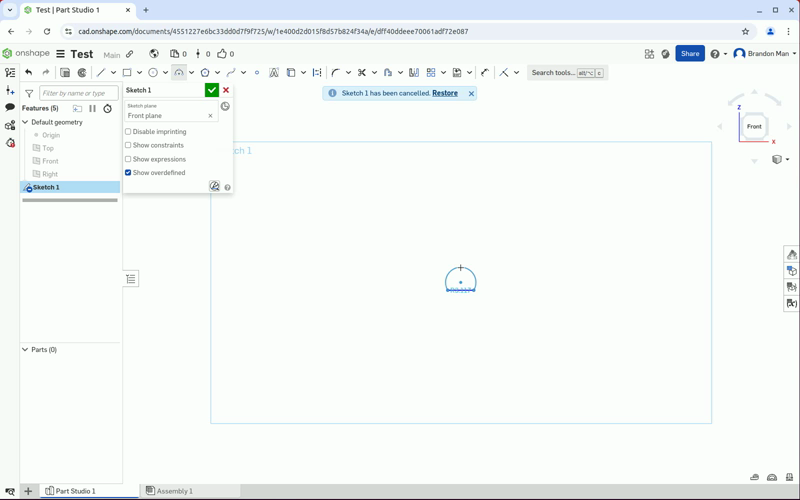
key(esc)
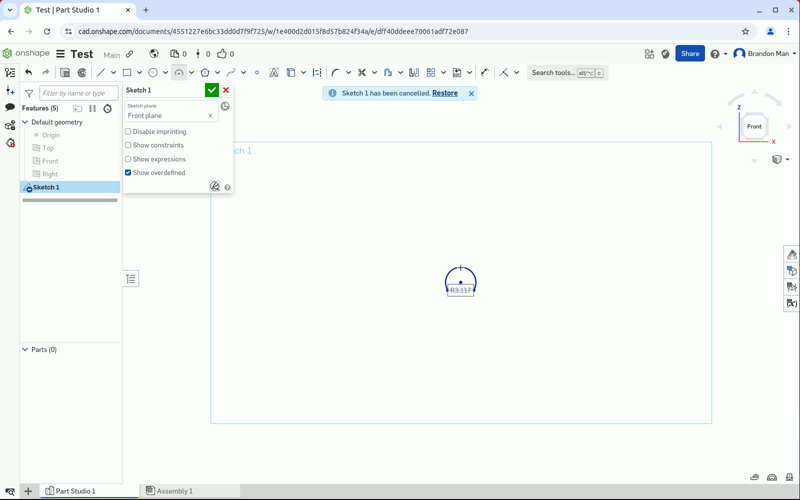
key(c)
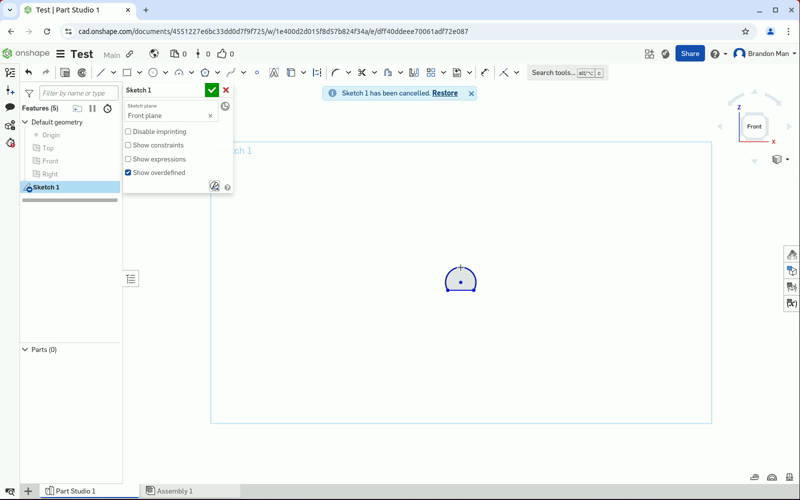
key_down(shift)
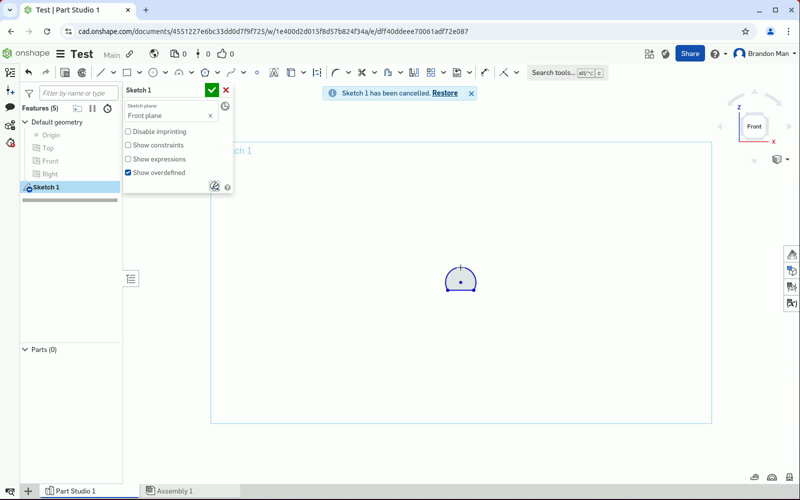
mouse_move(460, 282)
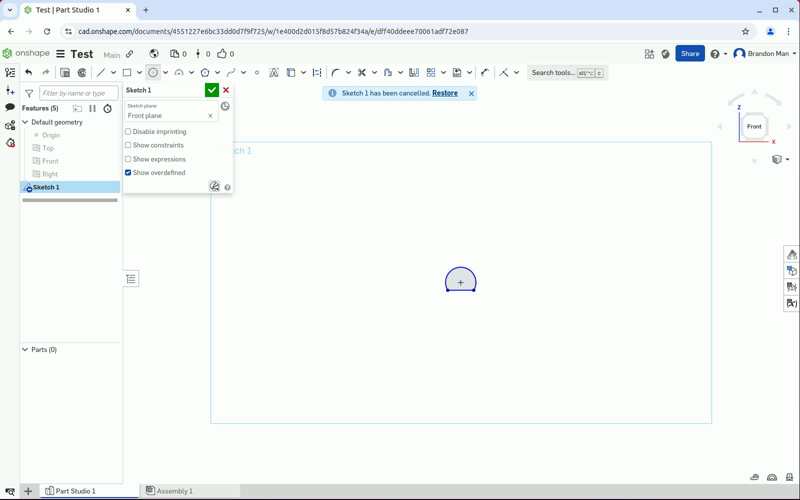
click(460, 282)
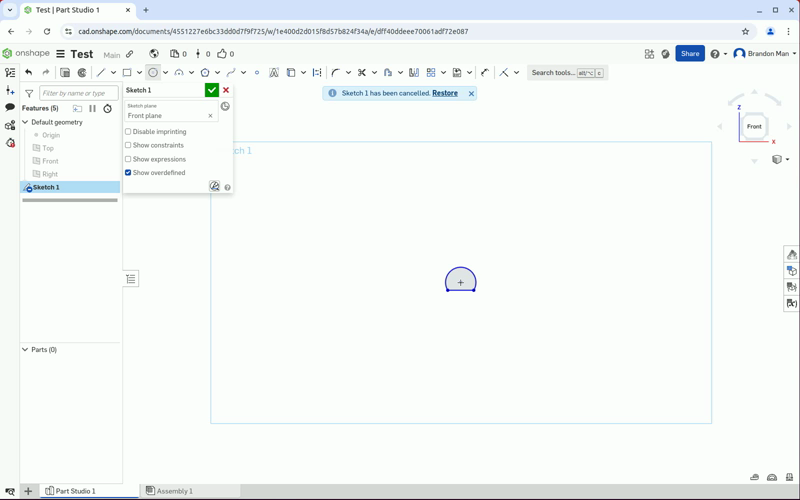
key_up(shift)
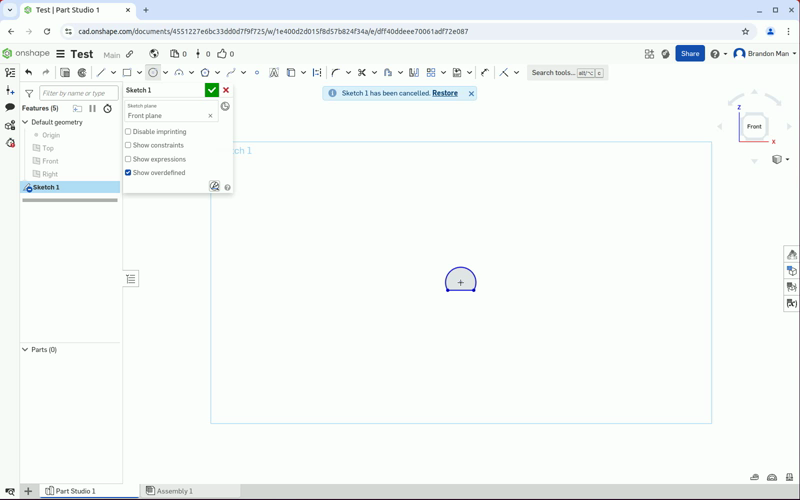
mouse_move(467, 282)
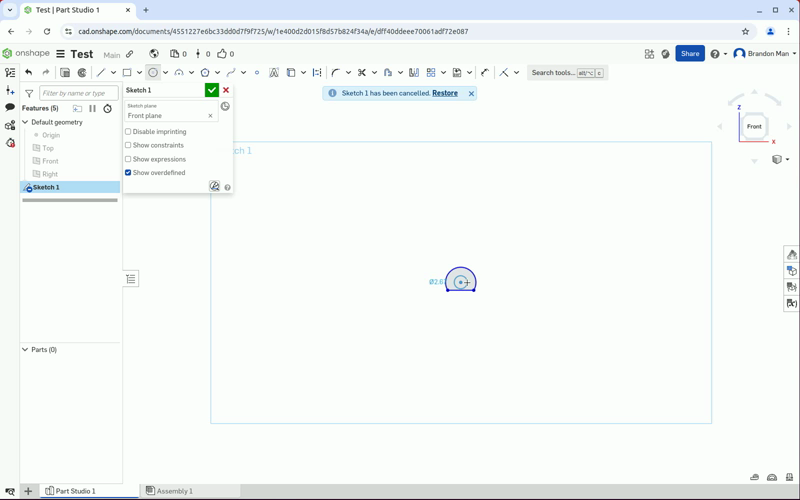
click(467, 282)
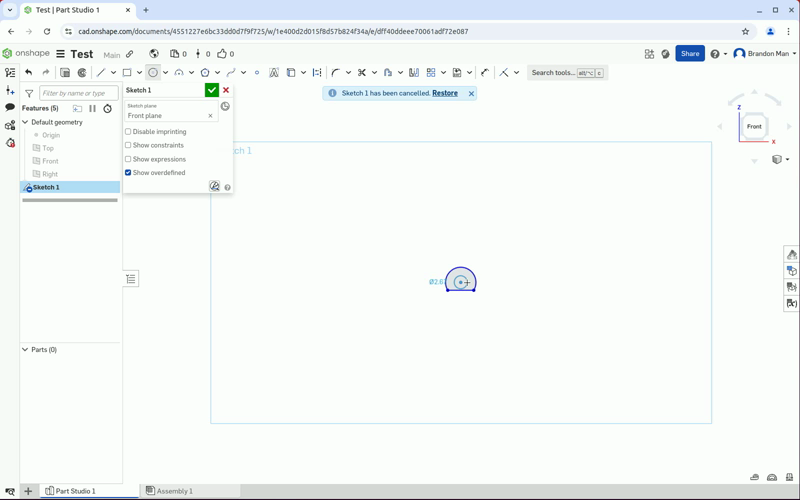
key(esc)
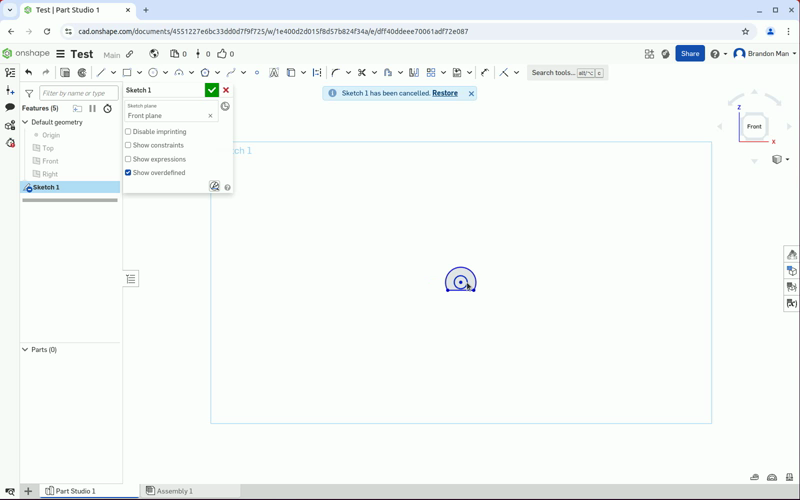
mouse_move(448, 281)
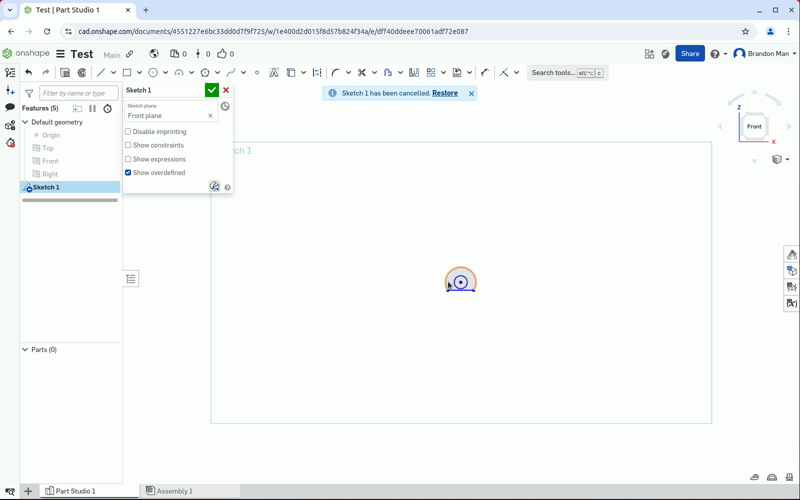
scroll(6)
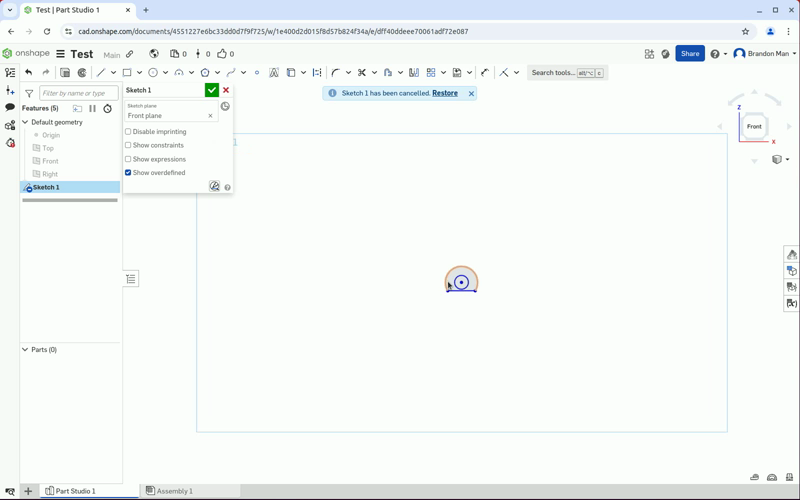
scroll(6)
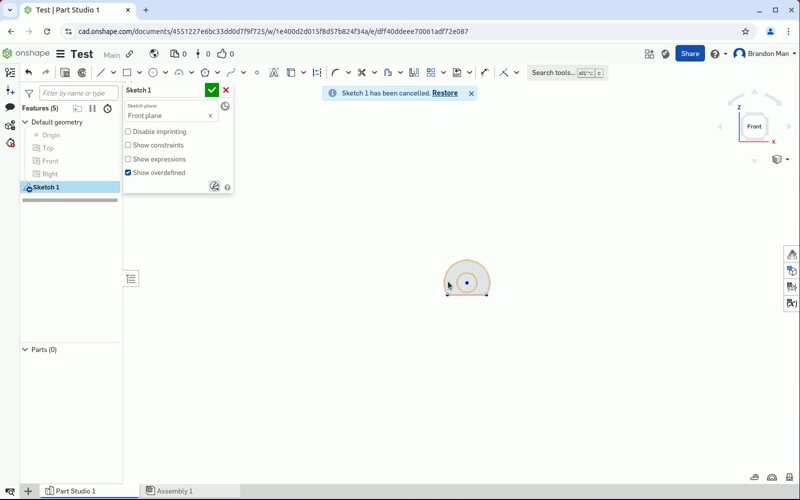
scroll(6)
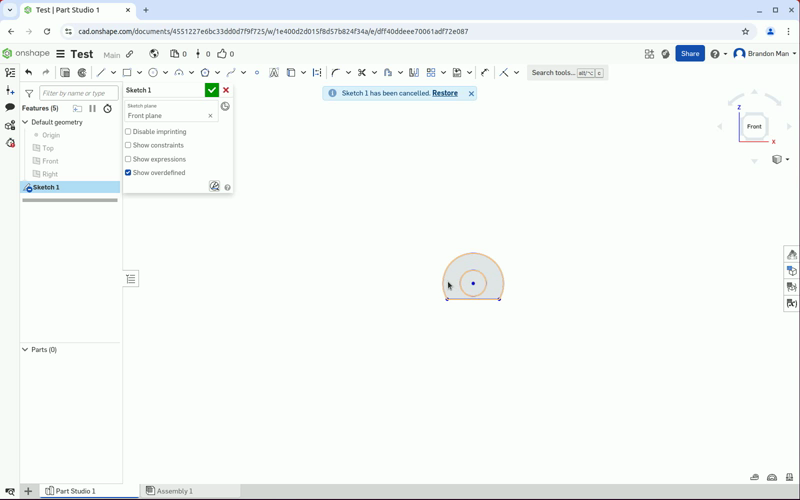
scroll(6)
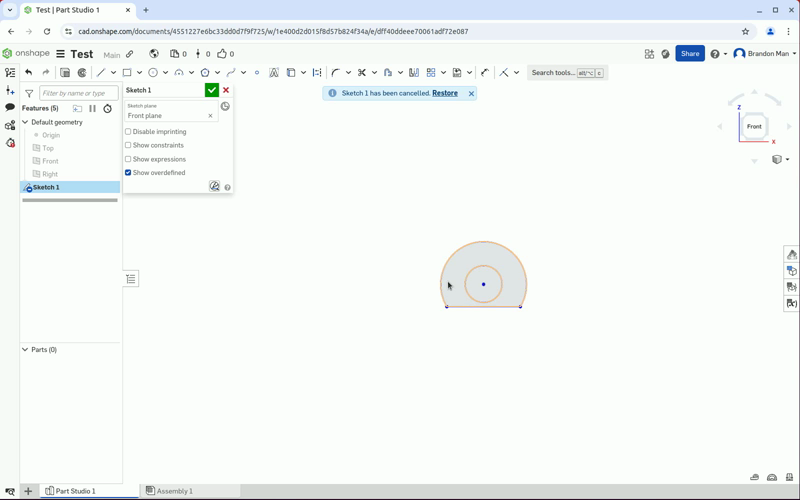
scroll(6)
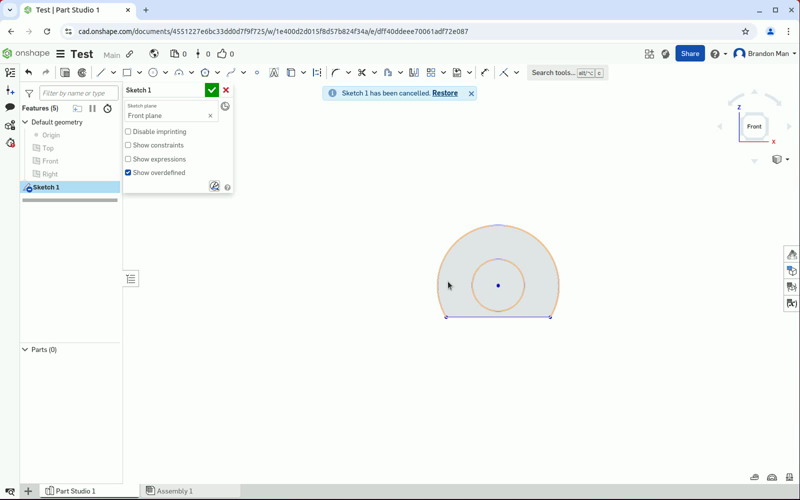
scroll(6)
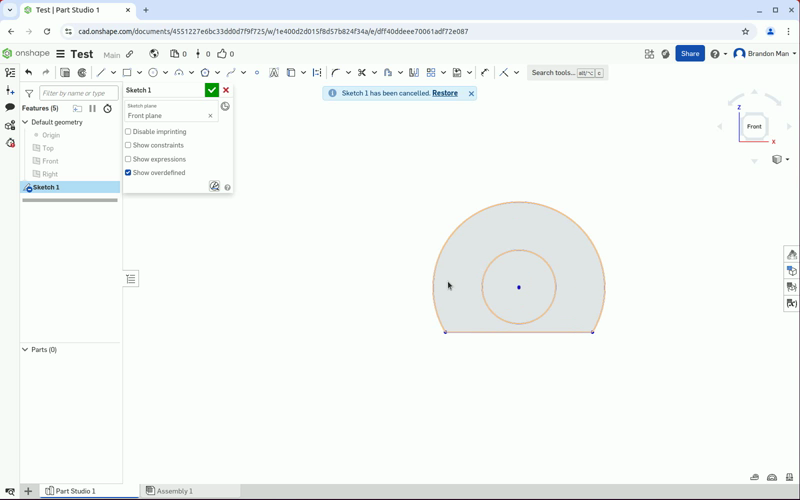
scroll(6)
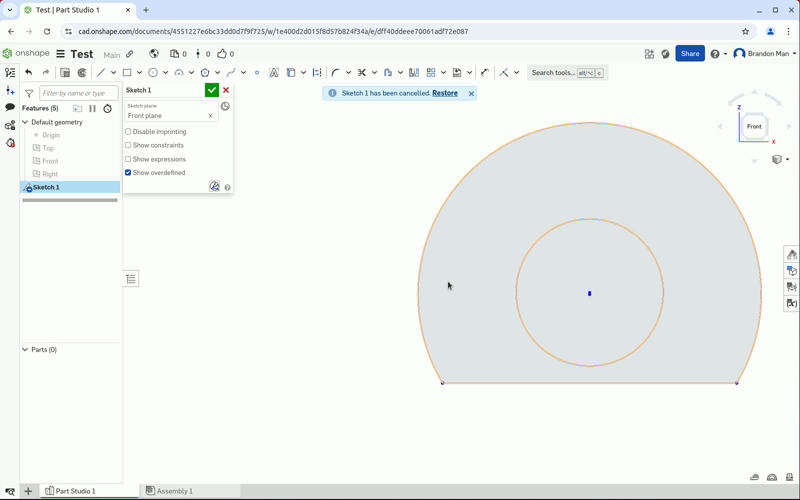
click(448, 281)
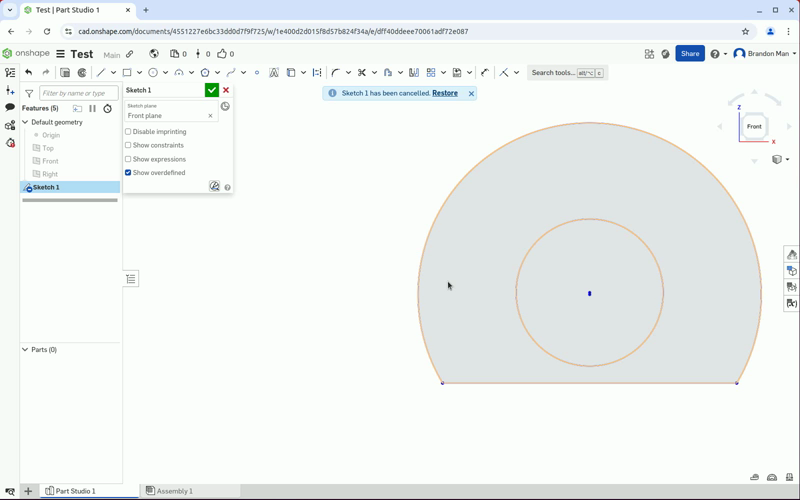
scroll(-6)
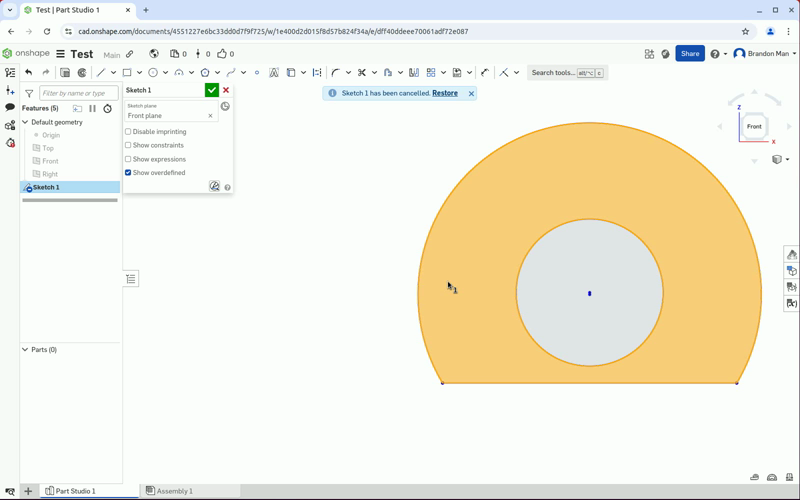
scroll(-6)
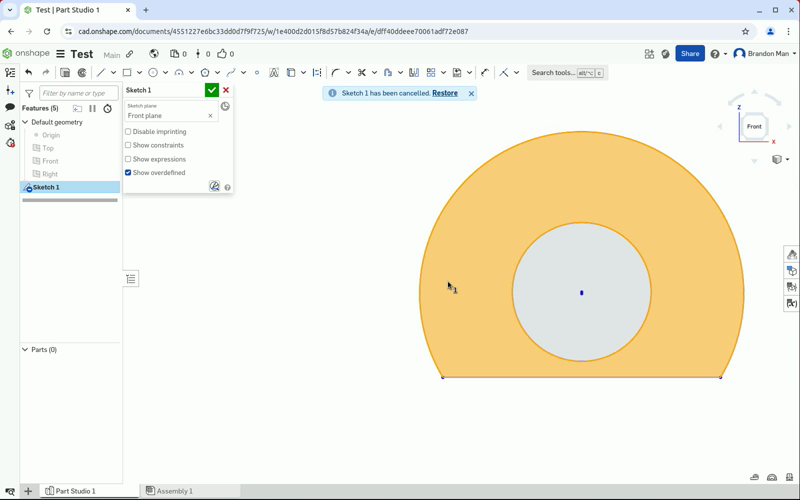
scroll(-6)
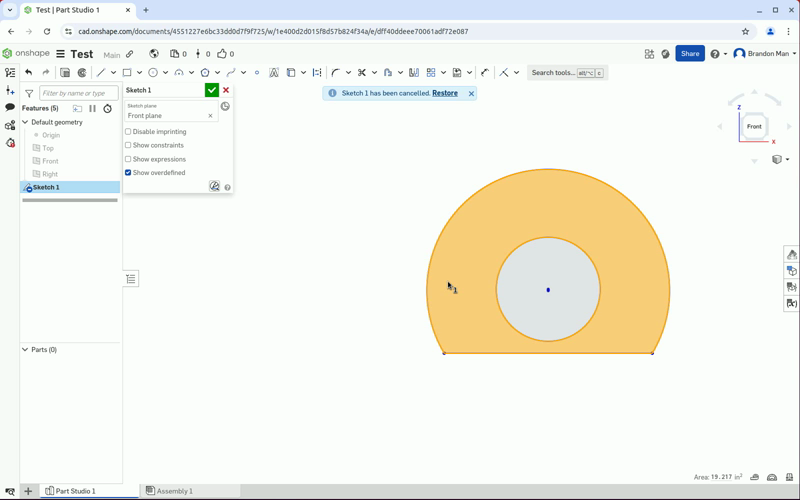
scroll(-6)
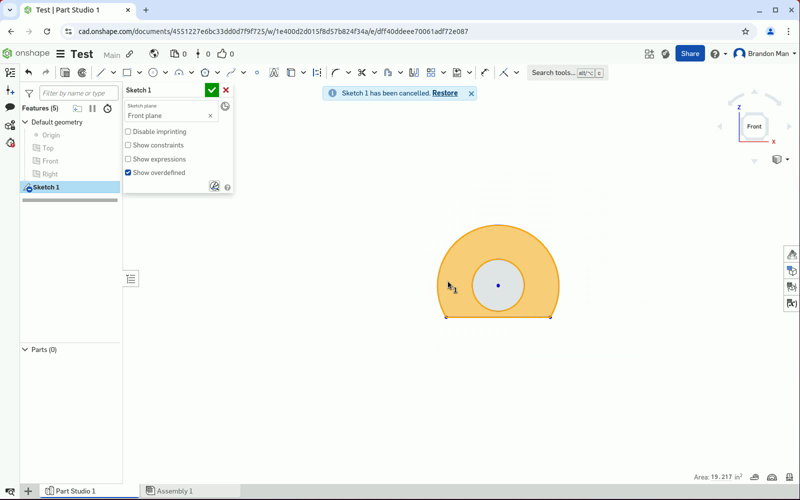
scroll(-6)
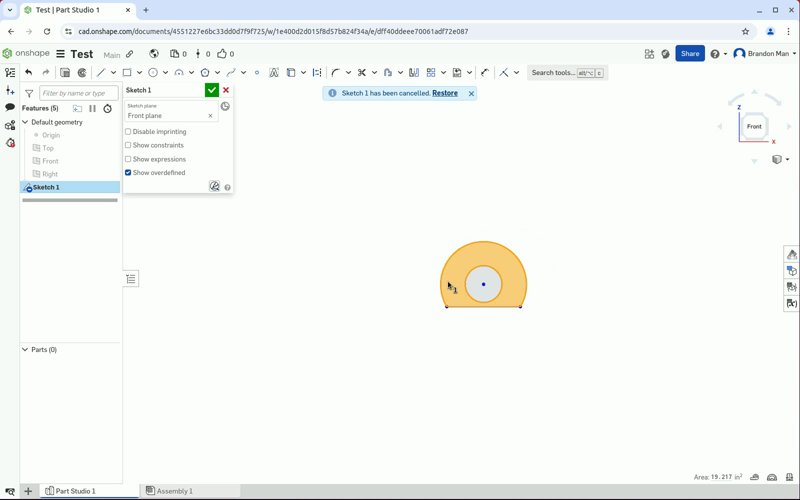
scroll(-6)
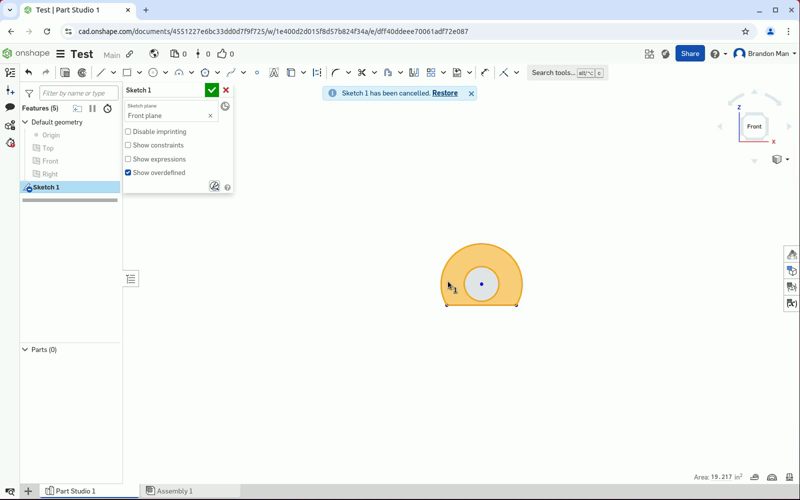
scroll(-6)
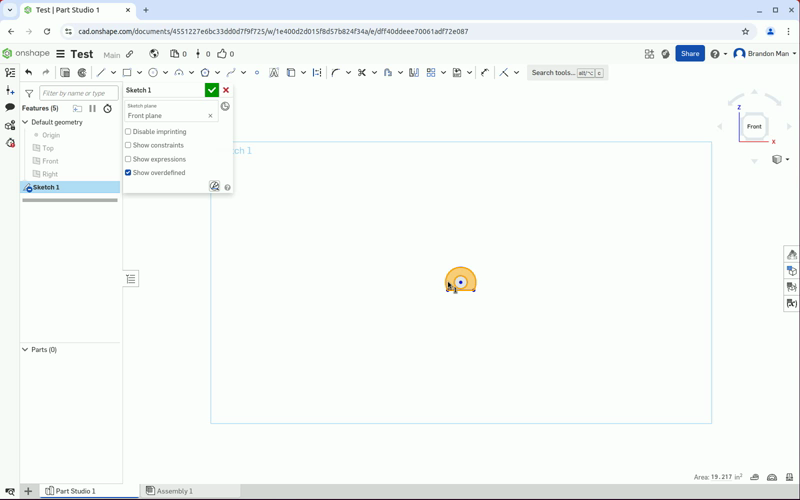
mouse_move(73, 352)
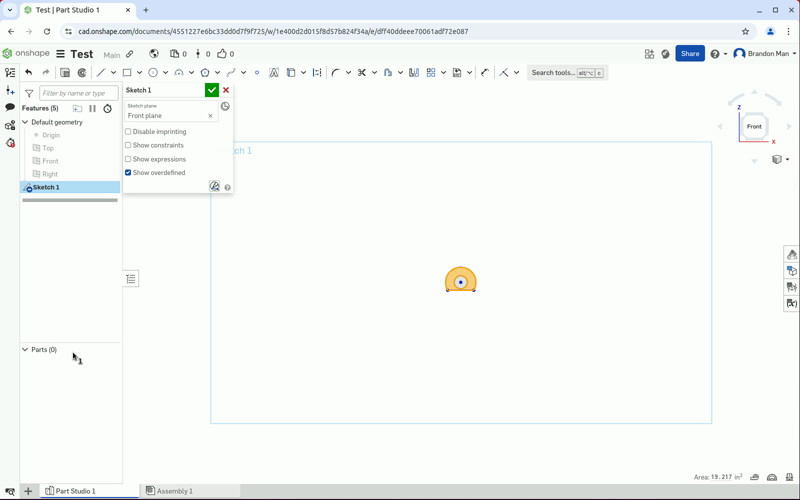
key(shift+y)
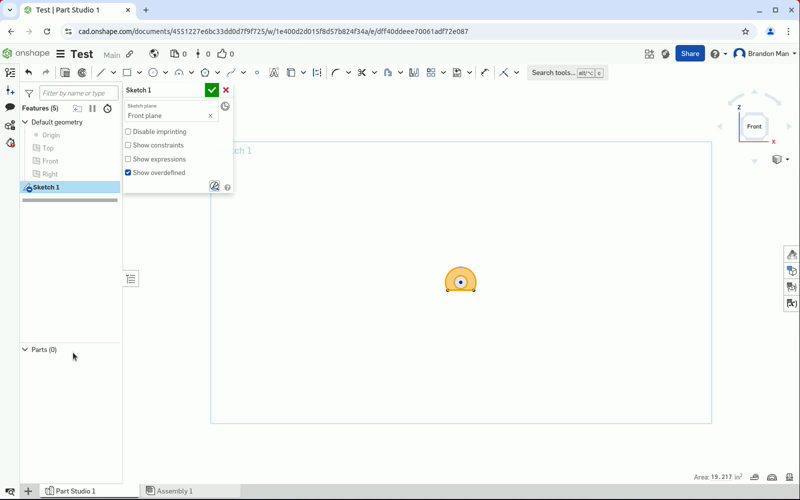
key(shift+e)
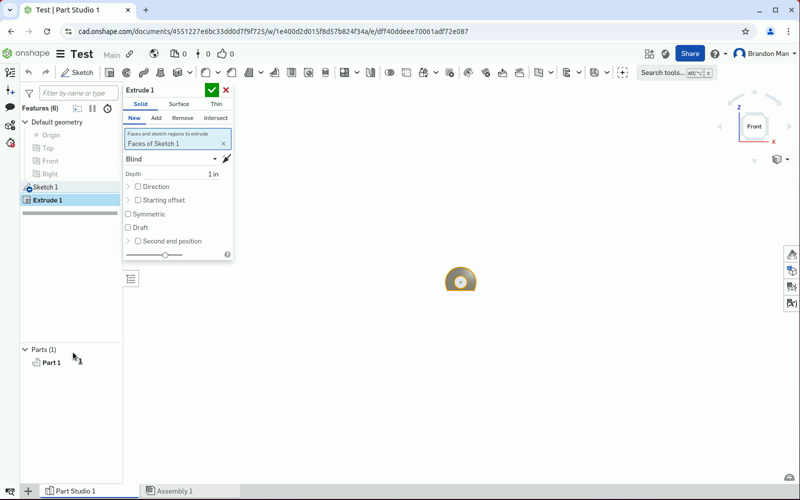
mouse_move(143, 106)
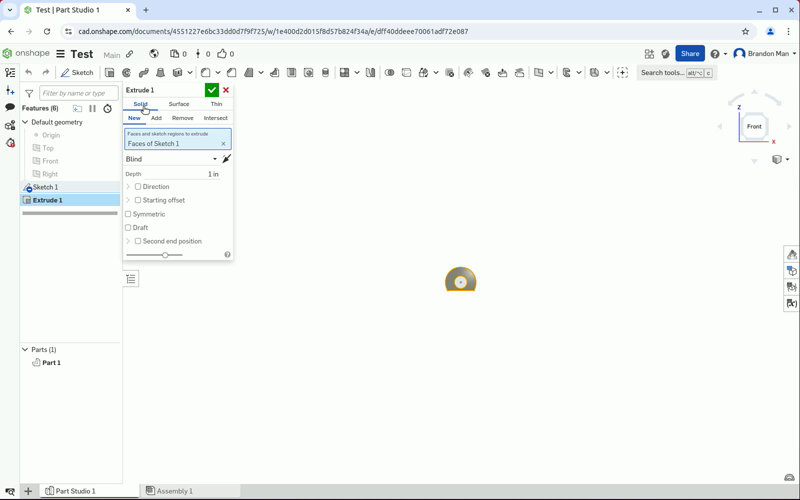
click(143, 106)
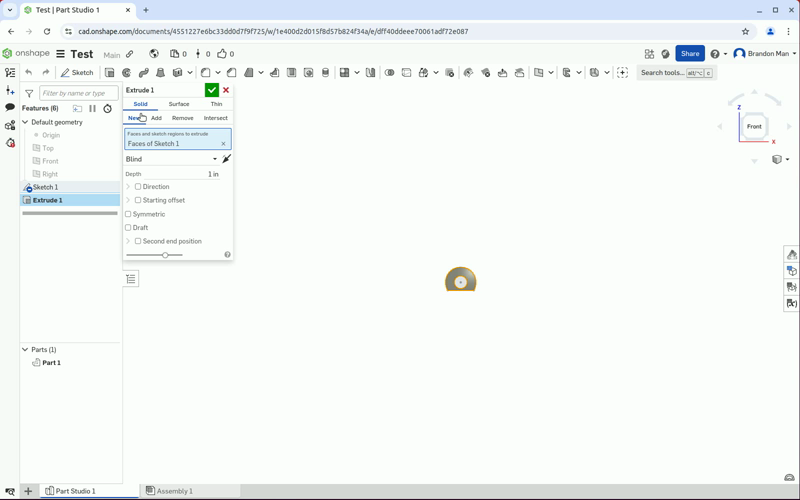
mouse_move(137, 120)
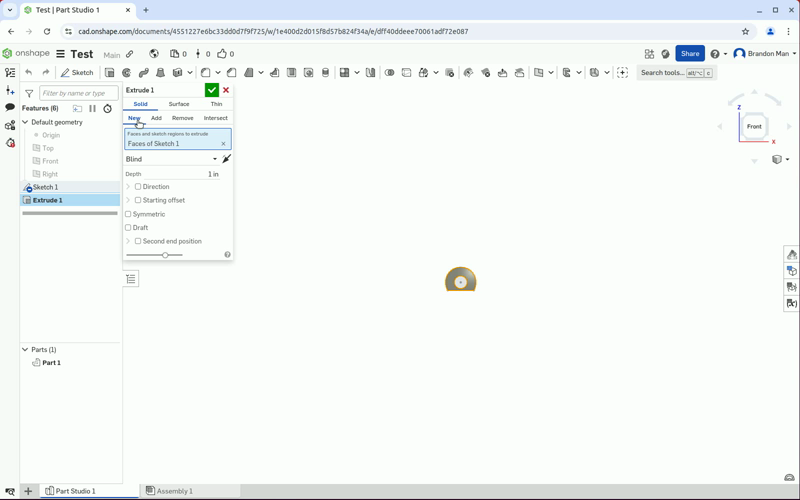
click(137, 120)
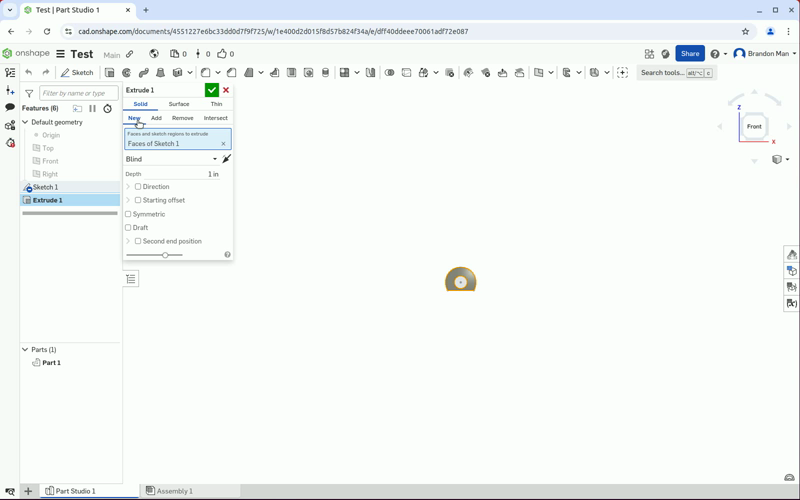
key(tab, 4)
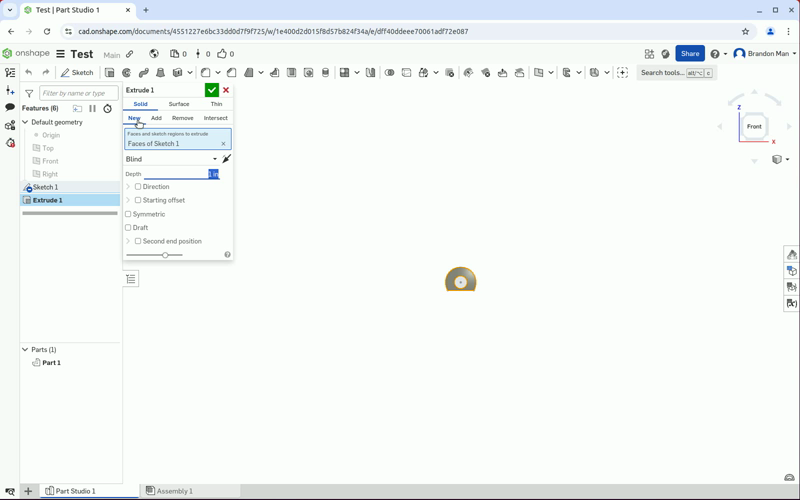
text(-4.574)
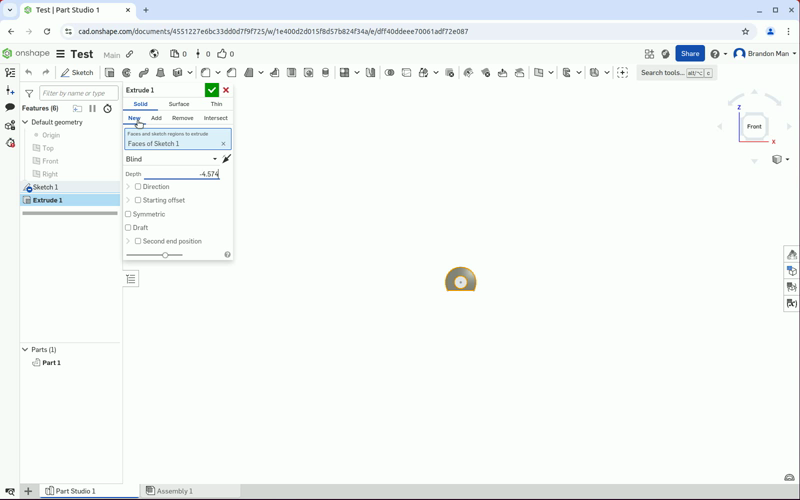
key(enter)
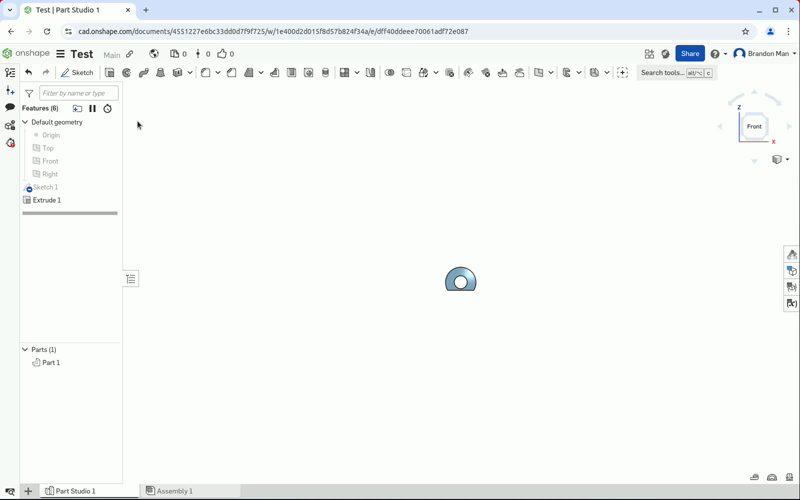
key(shift+h)
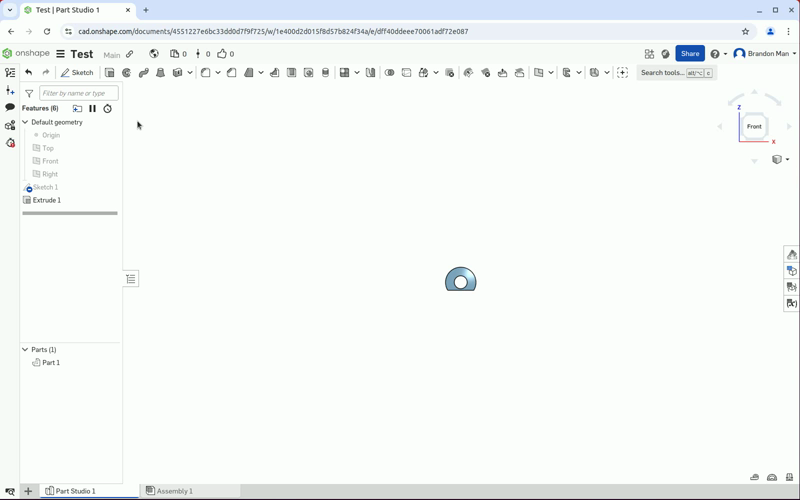
key(shift+h)
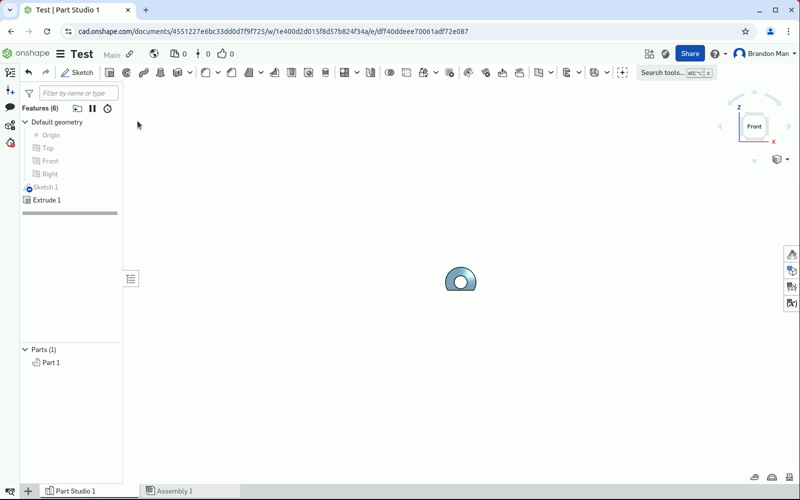
mouse_move(73, 189)
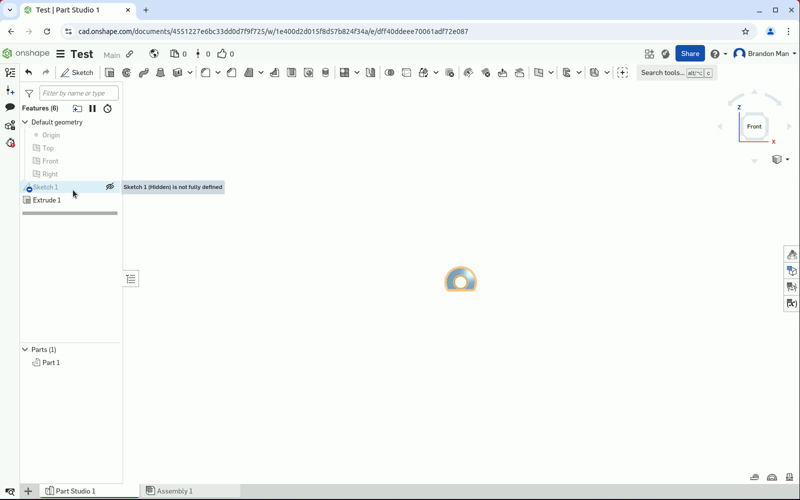
click(73, 189)
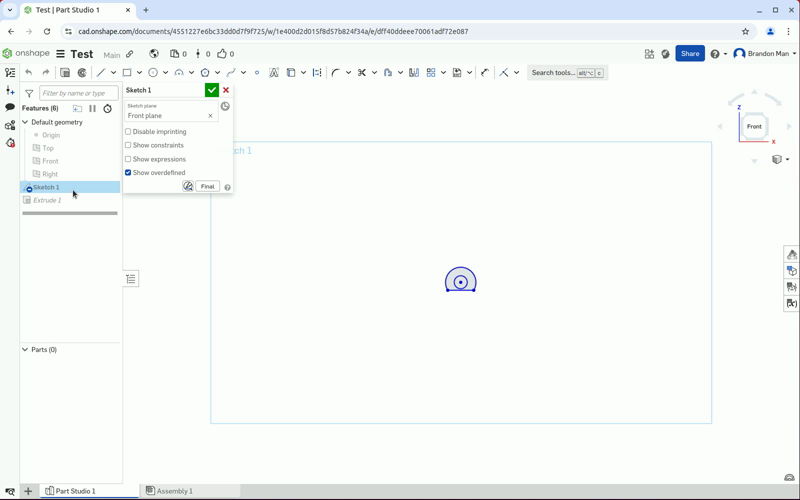
mouse_move(229, 92)
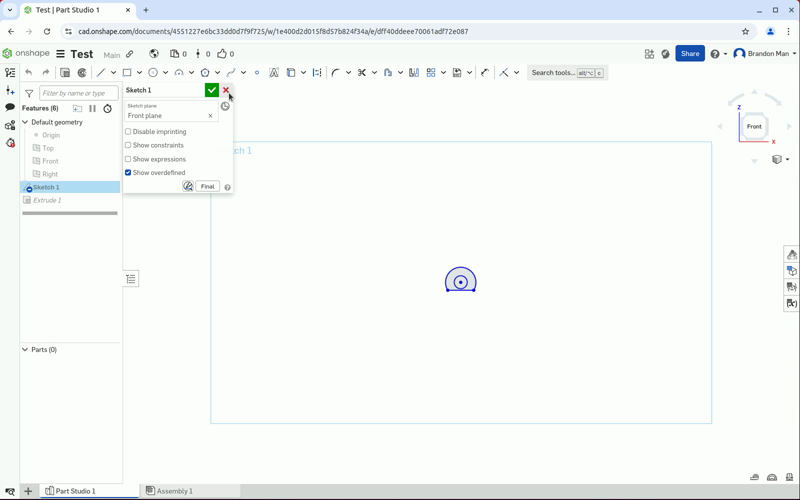
click(229, 92)
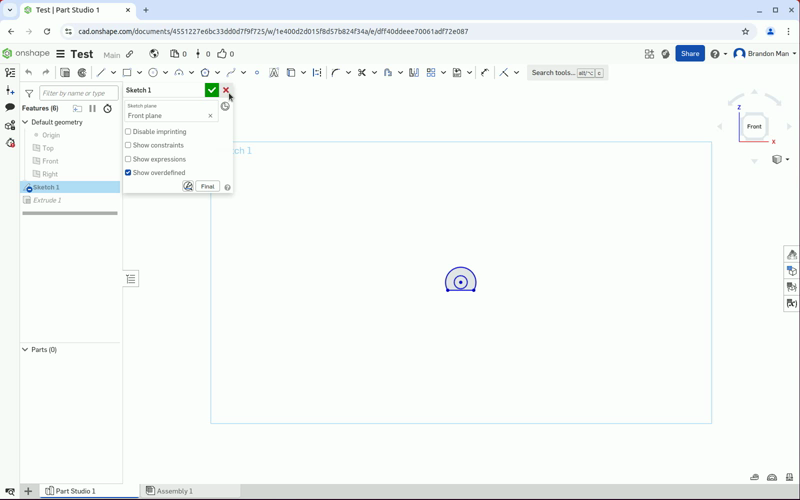
key(shift+s)
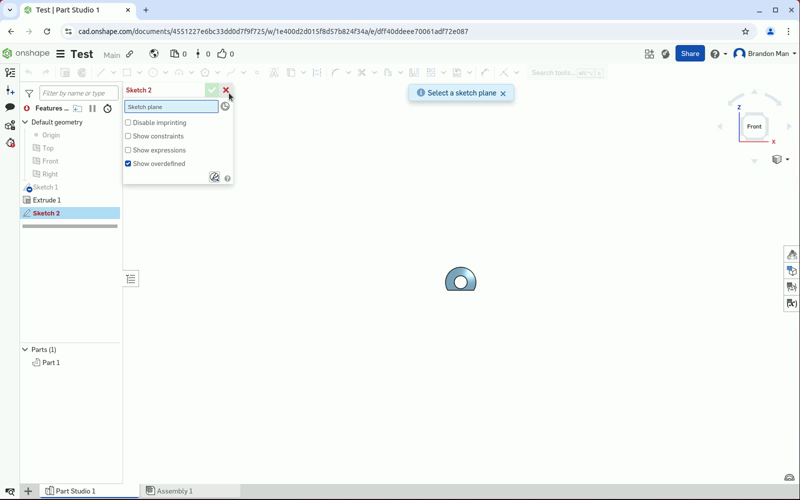
mouse_move(73, 163)
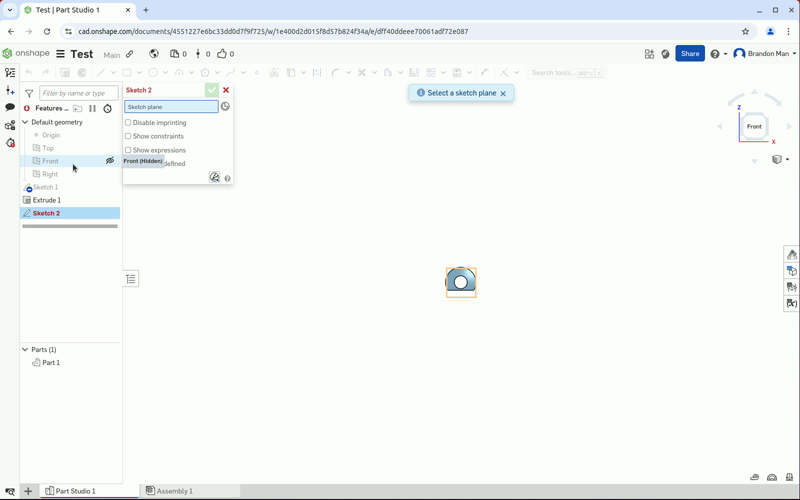
click(73, 163)
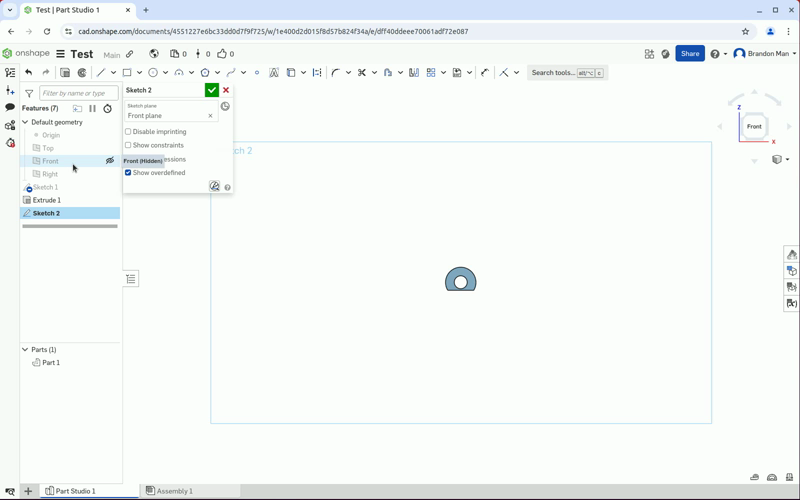
mouse_move(73, 352)
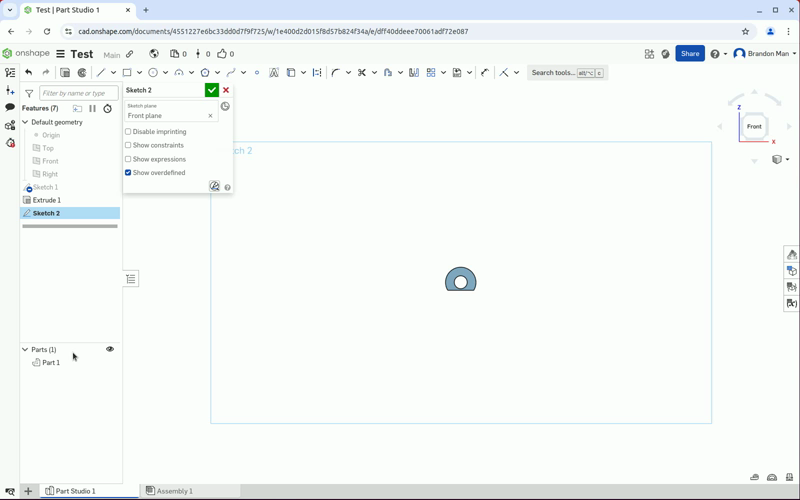
key(y)
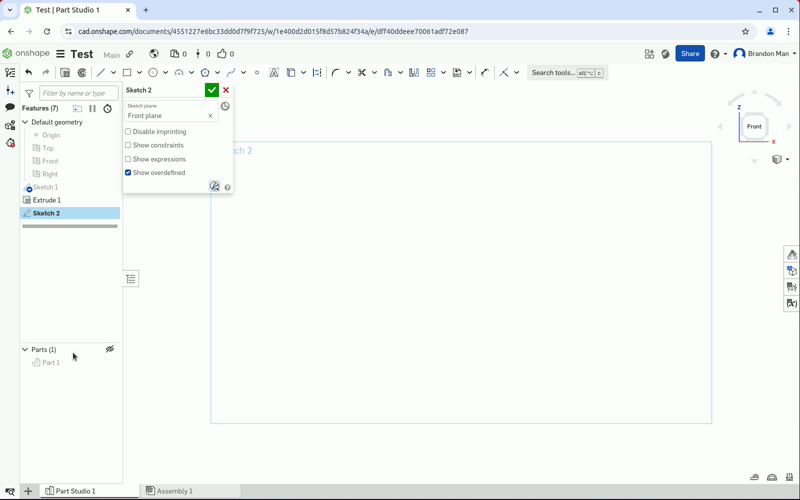
key(l)
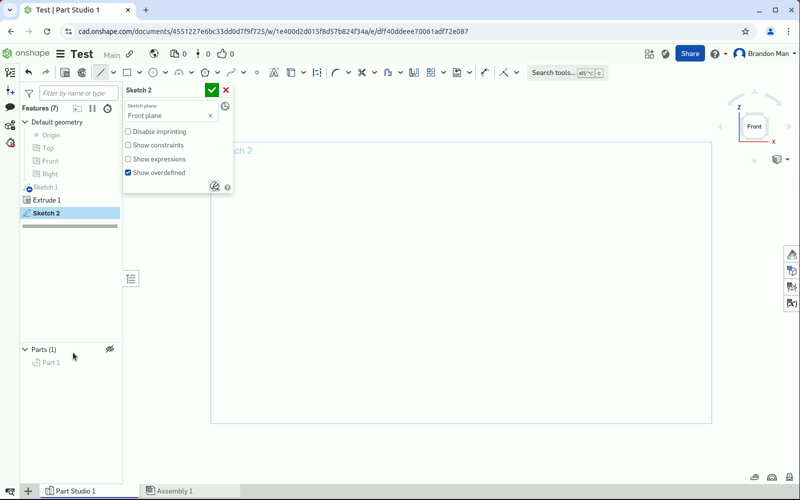
key_down(shift)
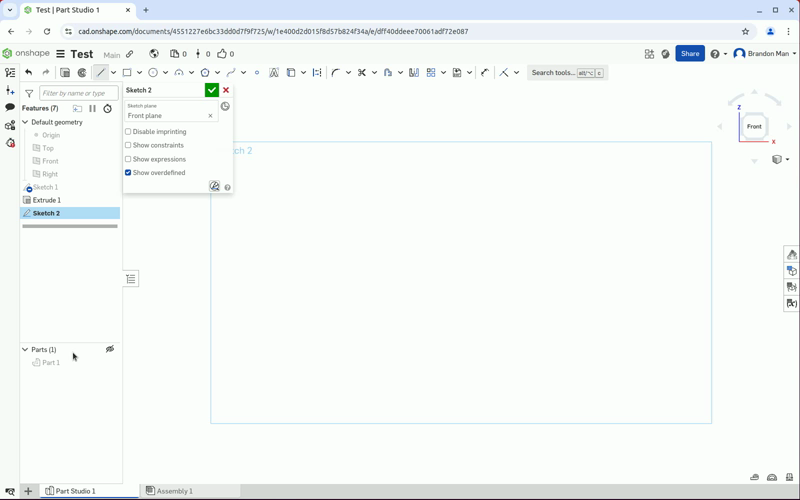
mouse_move(452, 290)
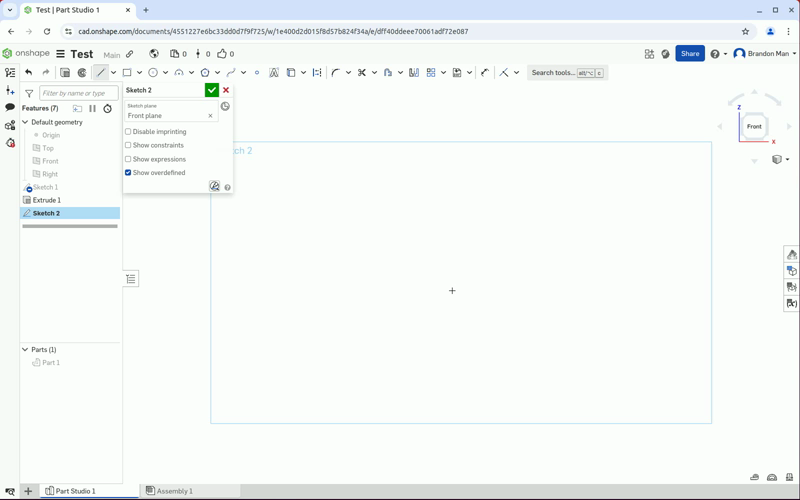
click(452, 290)
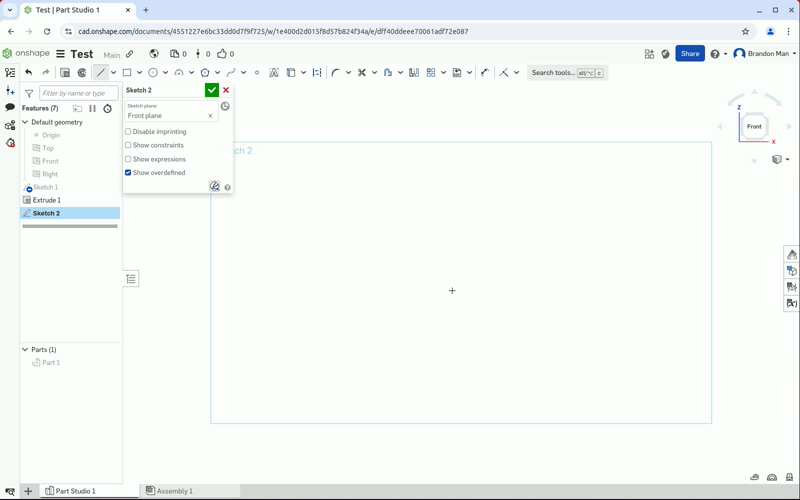
key_up(shift)
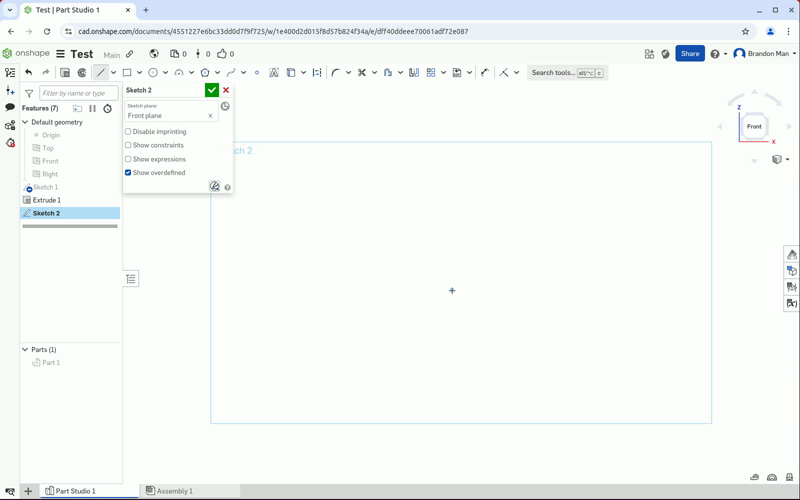
key_down(shift)
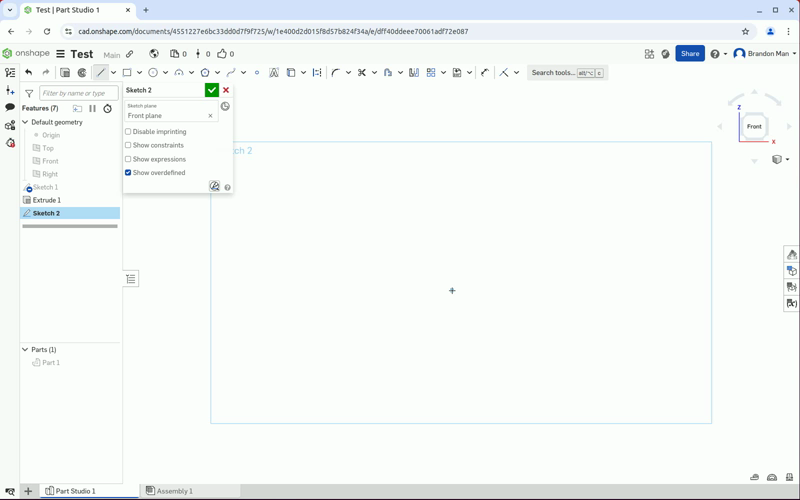
mouse_move(482, 290)
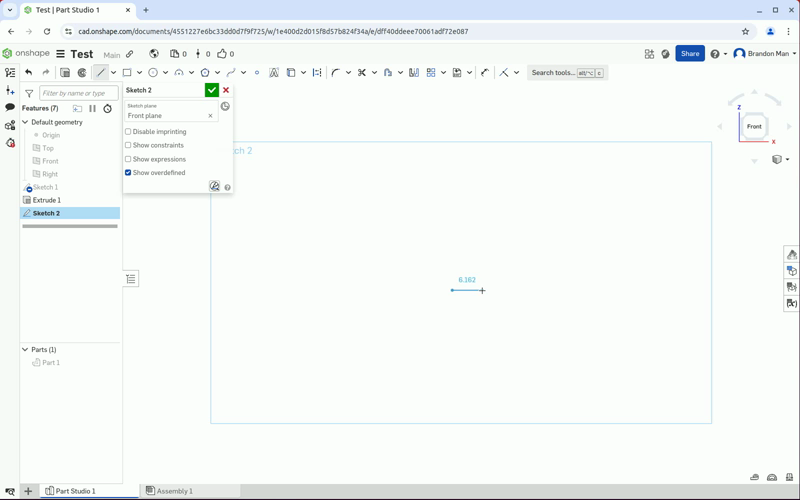
mouse_move(469, 290)
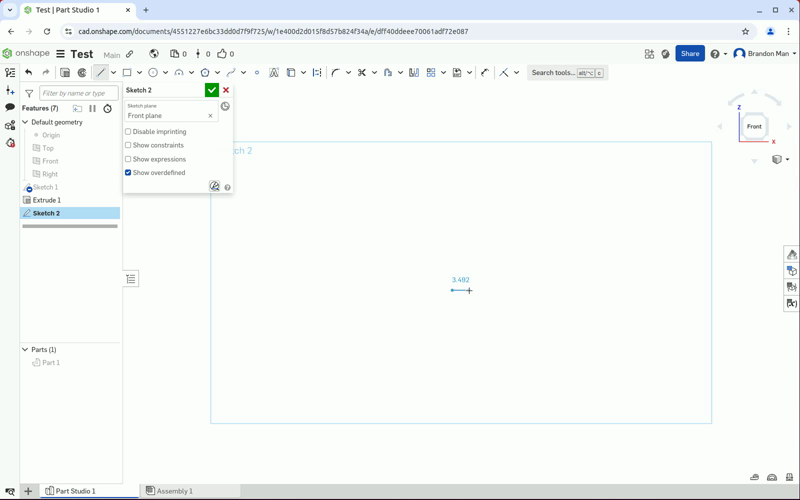
click(469, 290)
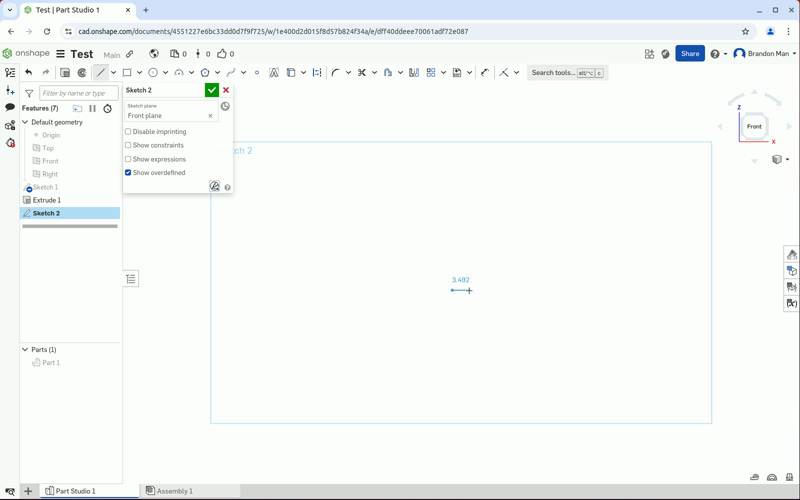
key_up(shift)
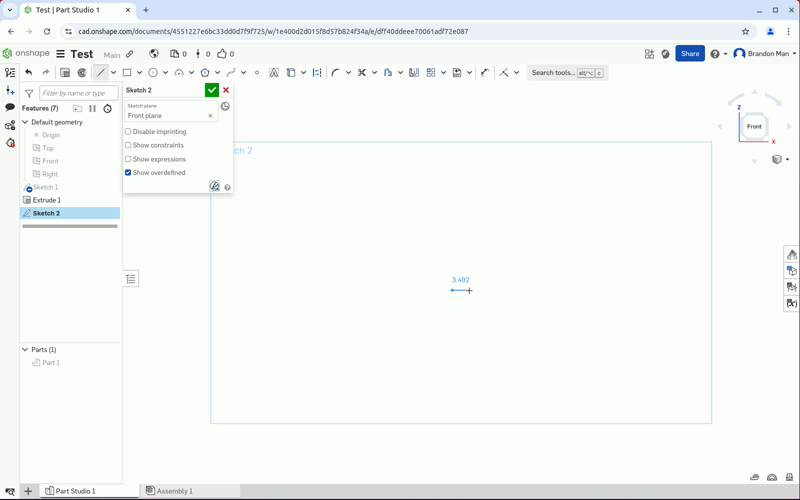
key(esc)
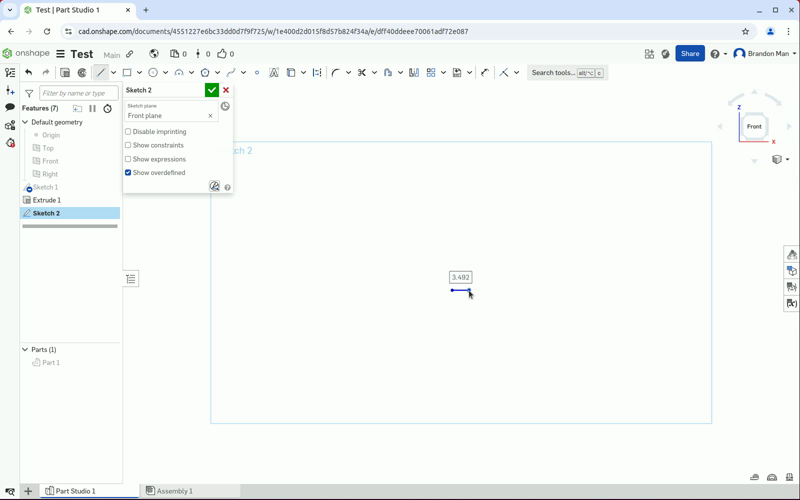
key(a)
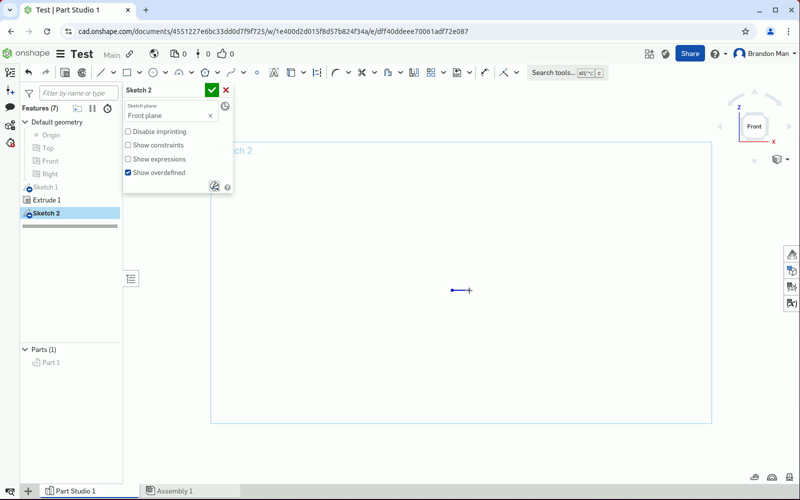
mouse_move(469, 290)
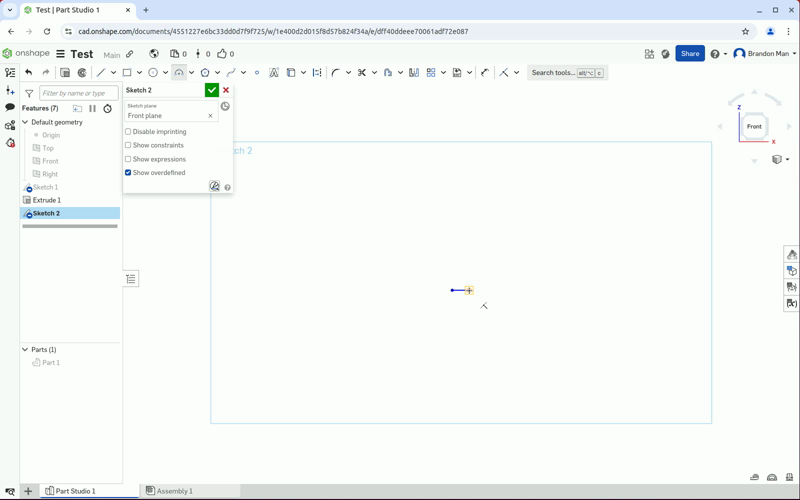
click(469, 290)
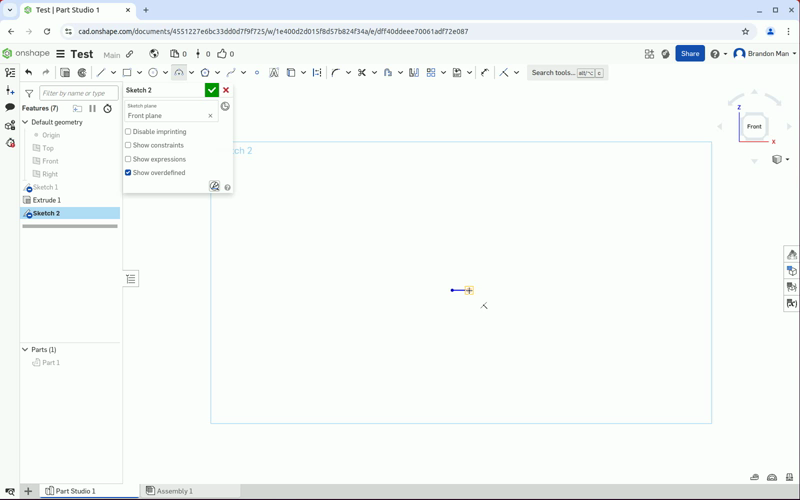
mouse_move(452, 290)
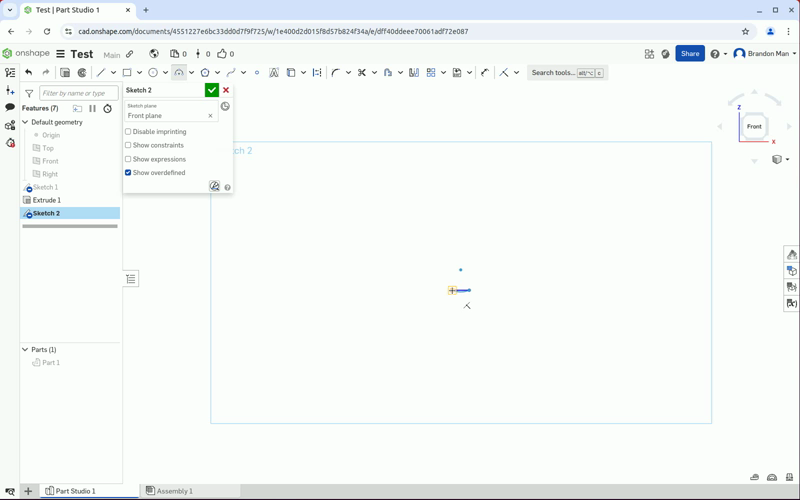
click(452, 290)
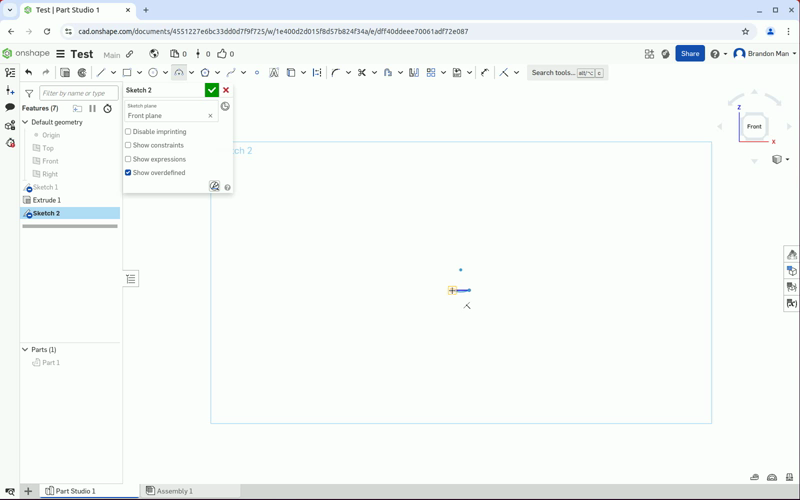
key_down(shift)
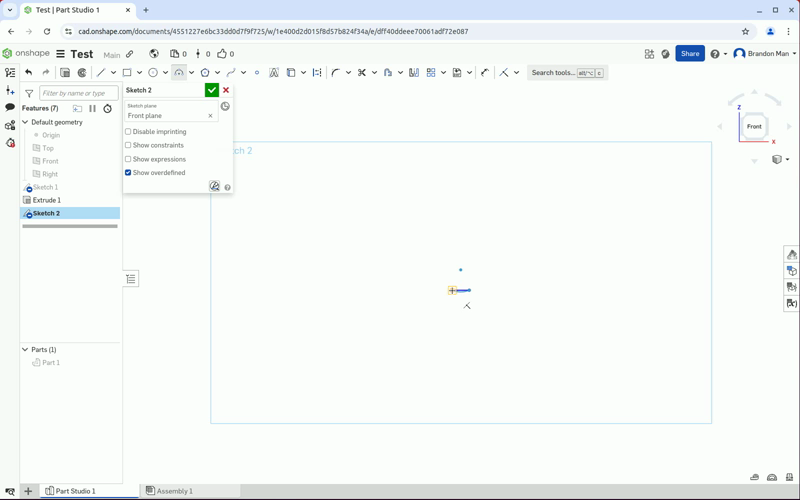
mouse_move(460, 270)
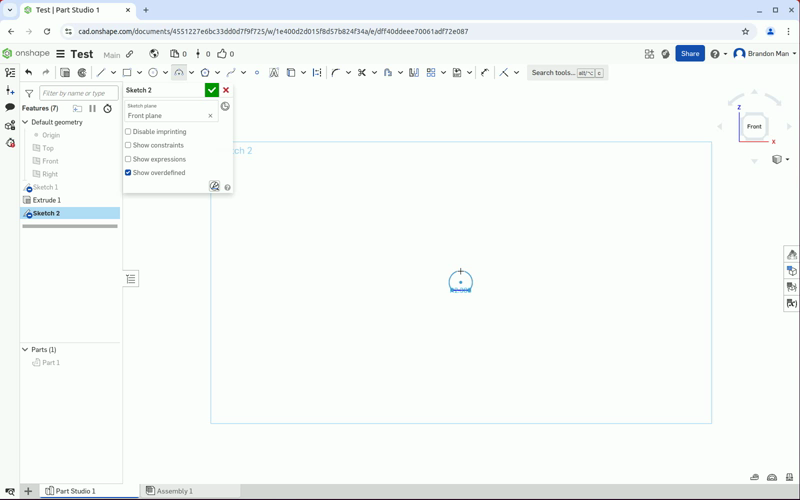
click(460, 270)
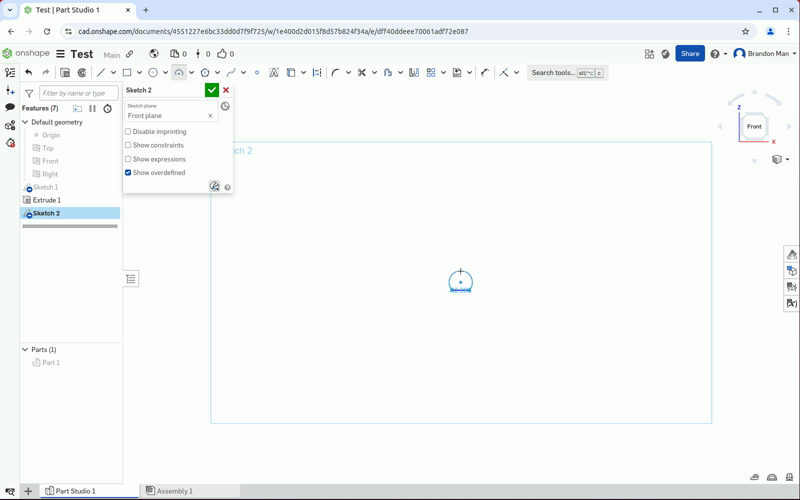
key_up(shift)
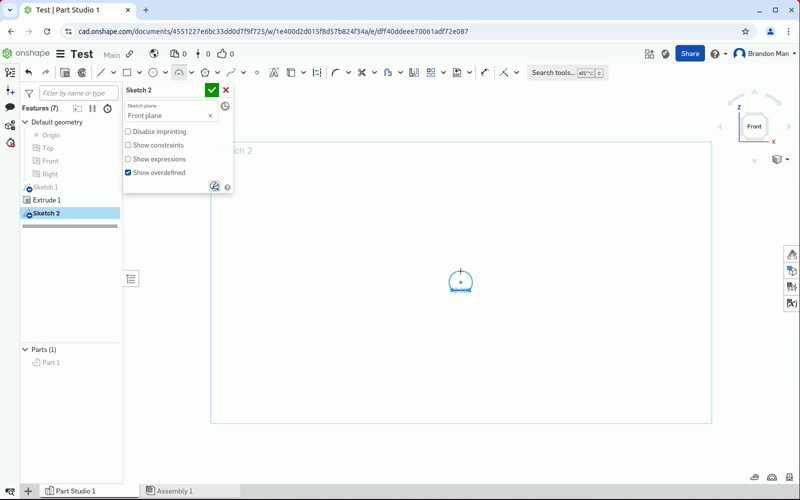
key(esc)
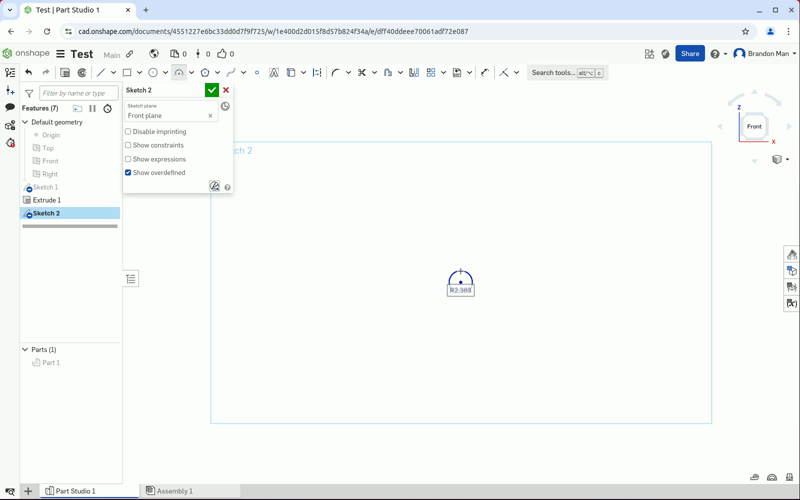
key(c)
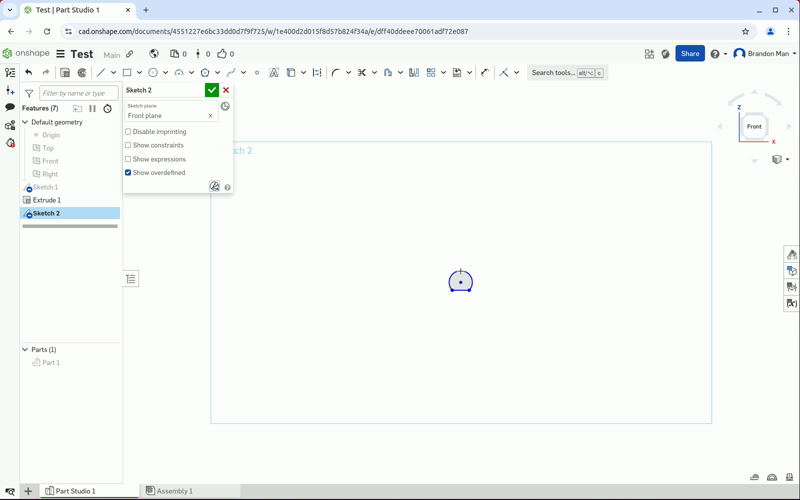
key_down(shift)
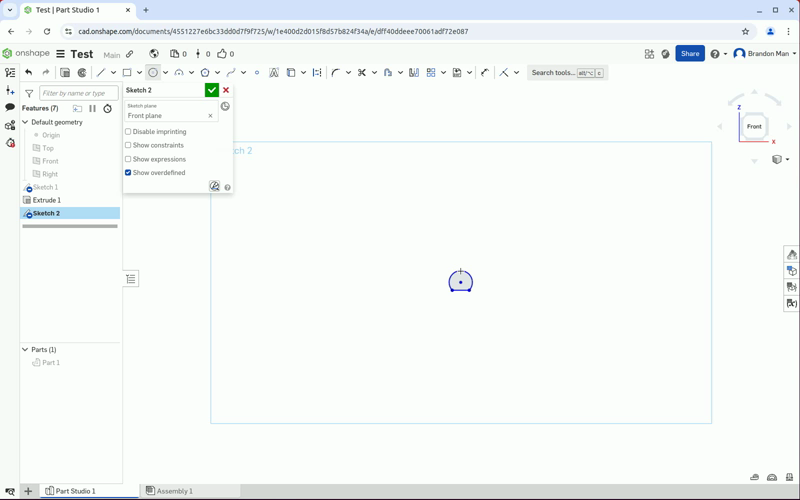
mouse_move(460, 282)
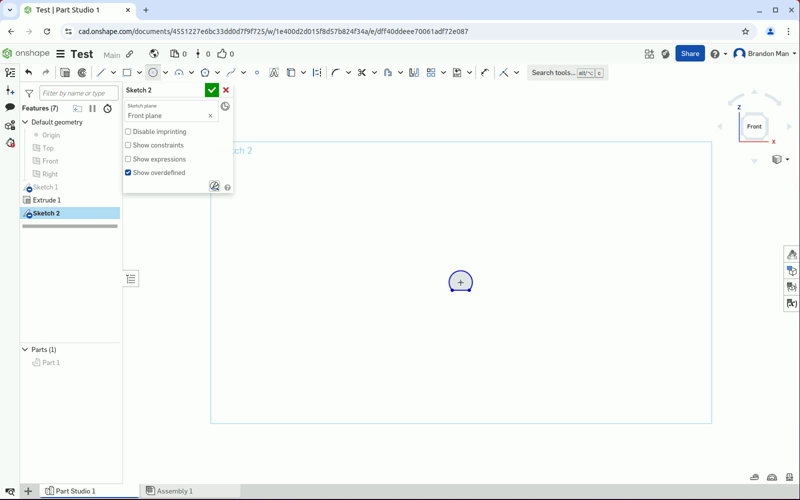
click(460, 282)
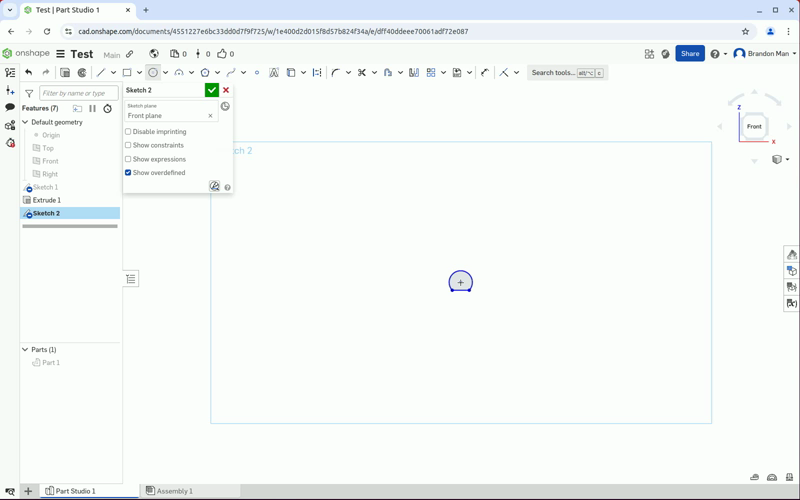
key_up(shift)
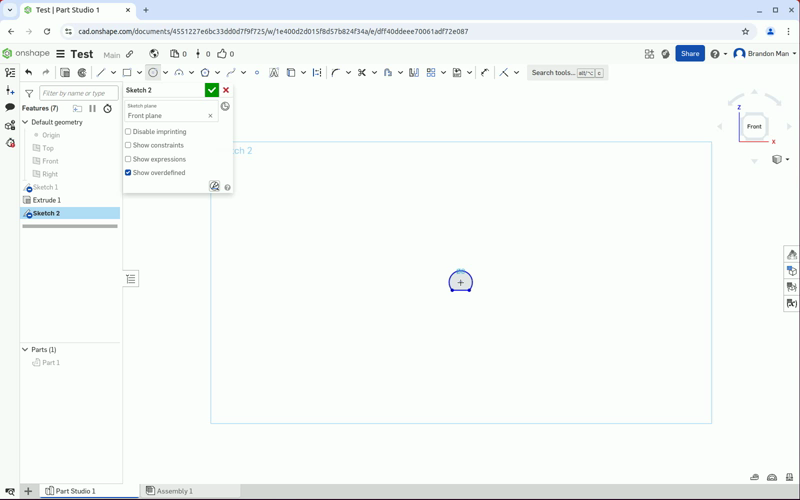
mouse_move(467, 282)
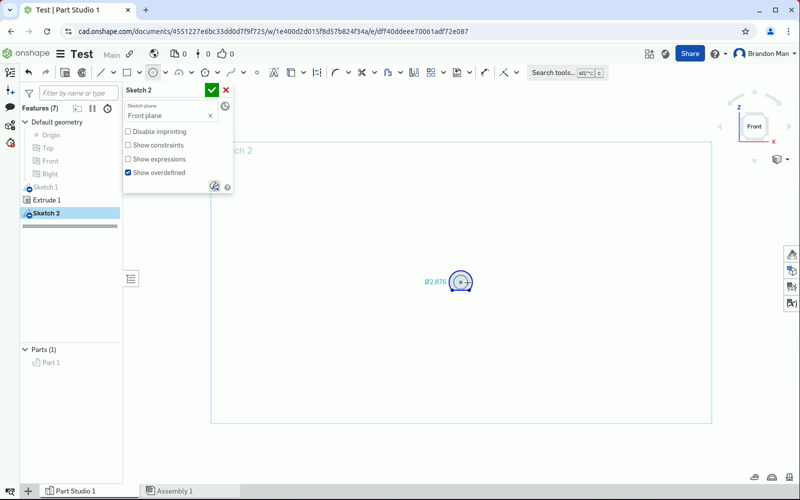
click(467, 282)
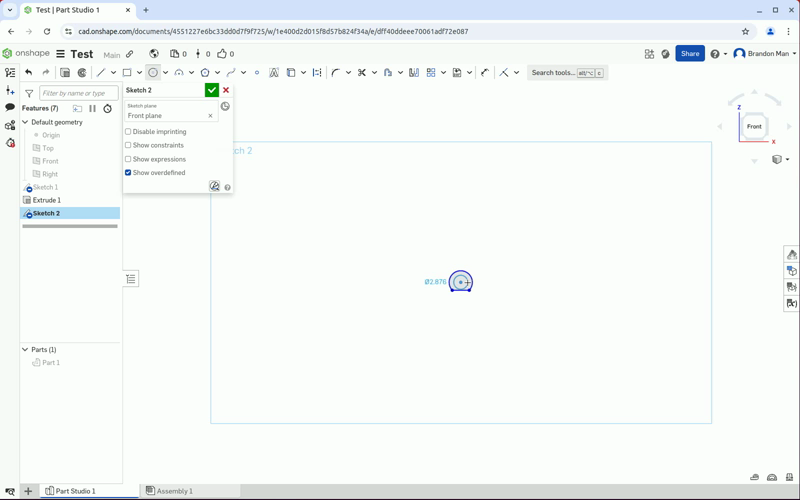
key(esc)
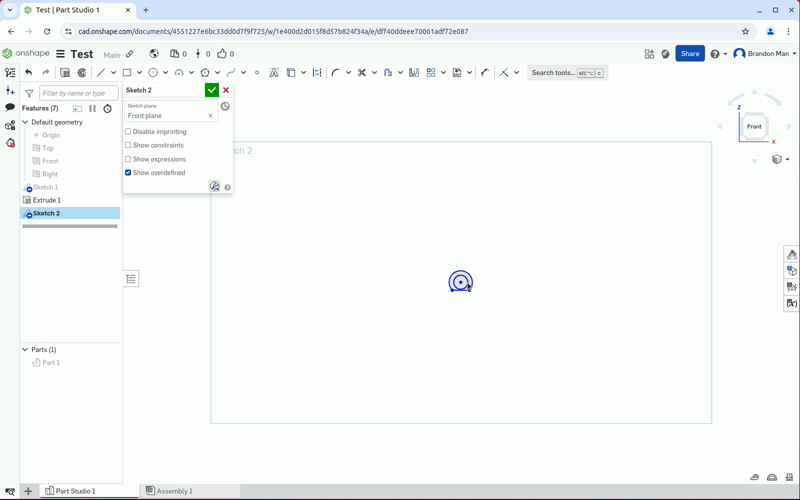
mouse_move(469, 277)
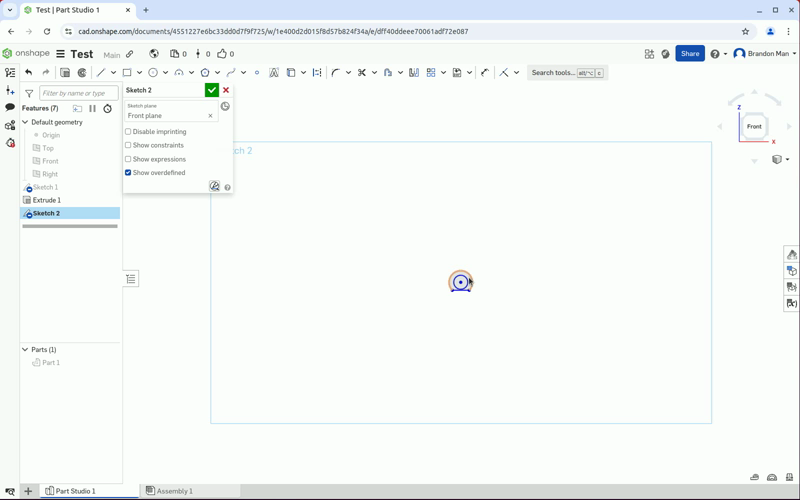
scroll(6)
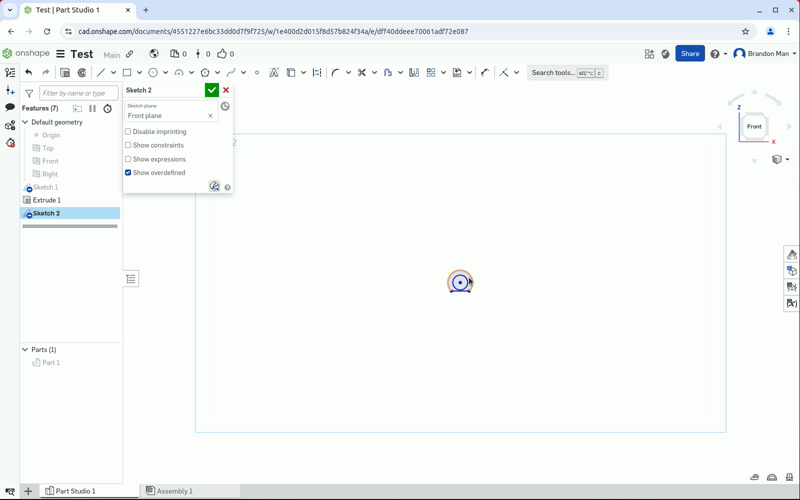
scroll(6)
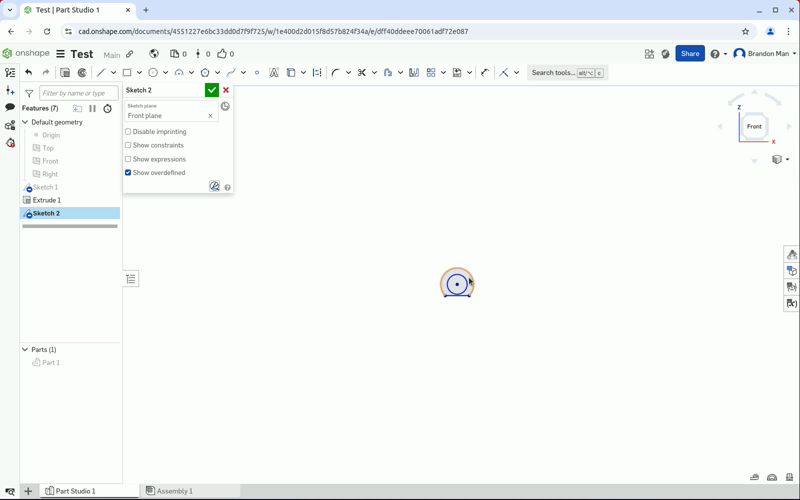
scroll(6)
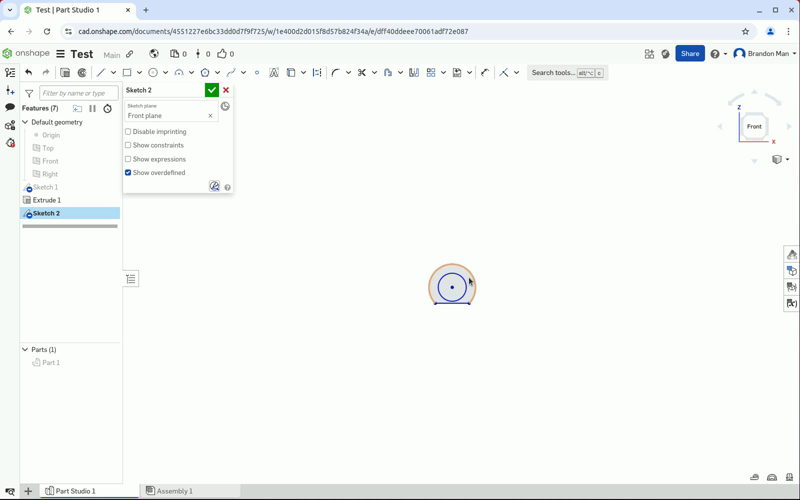
scroll(6)
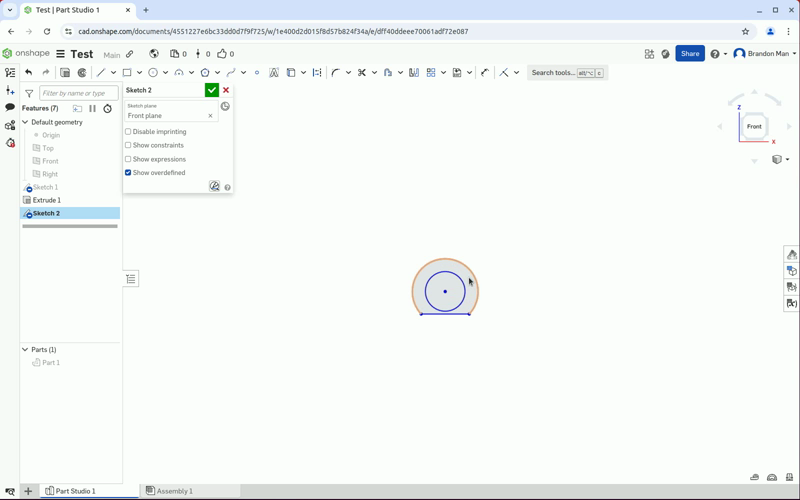
scroll(6)
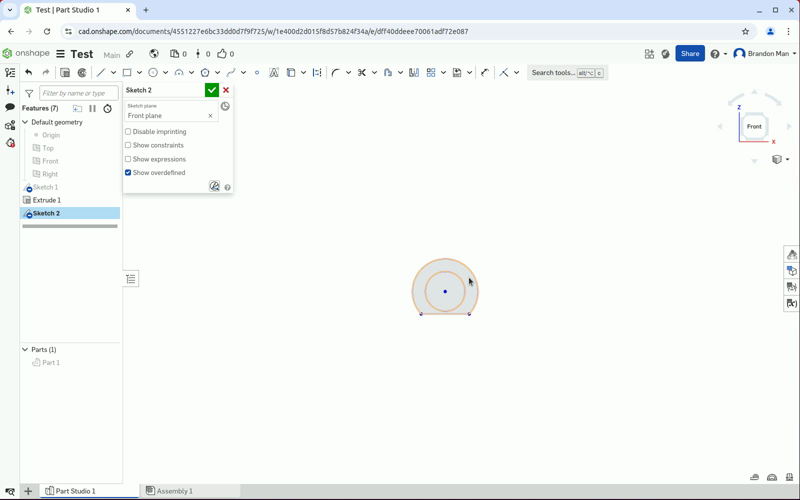
scroll(6)
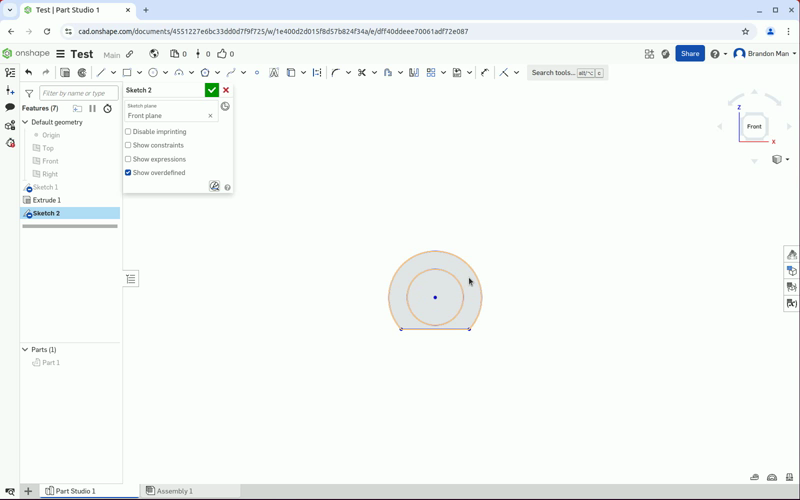
scroll(6)
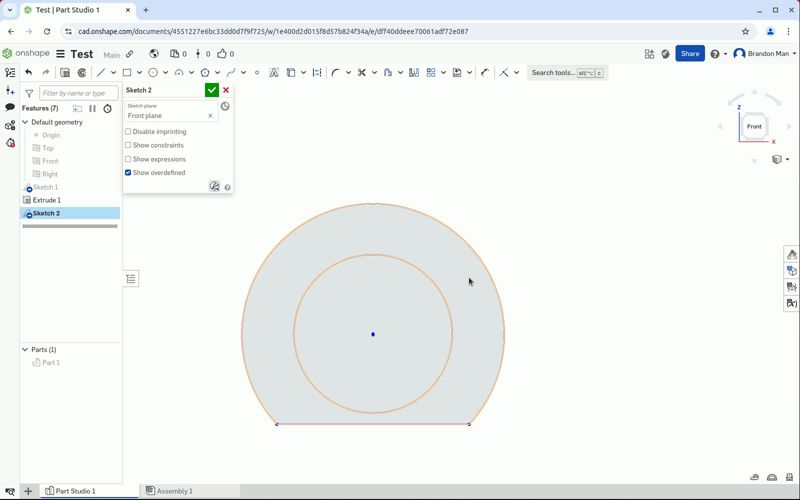
click(469, 277)
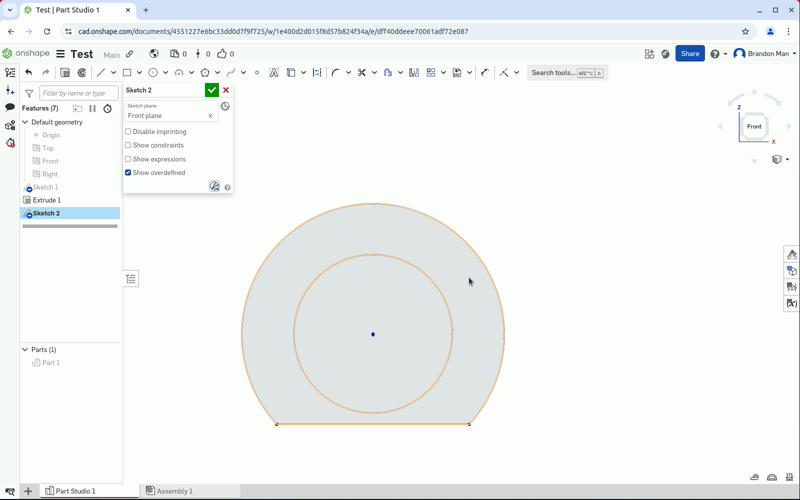
scroll(-6)
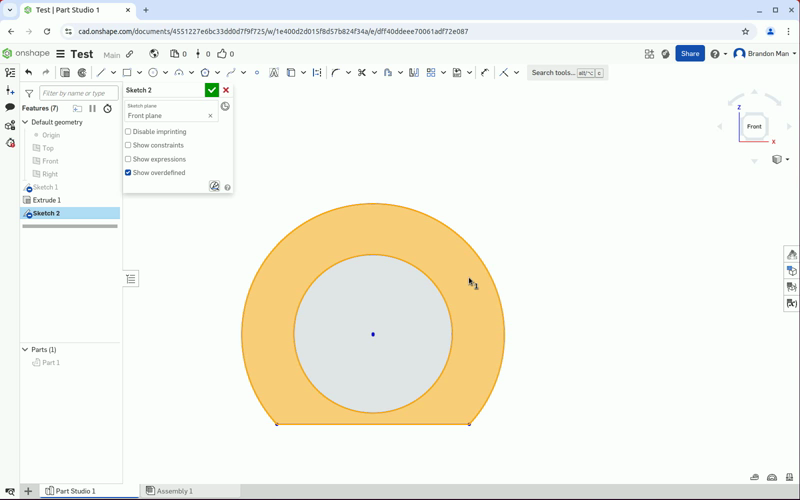
scroll(-6)
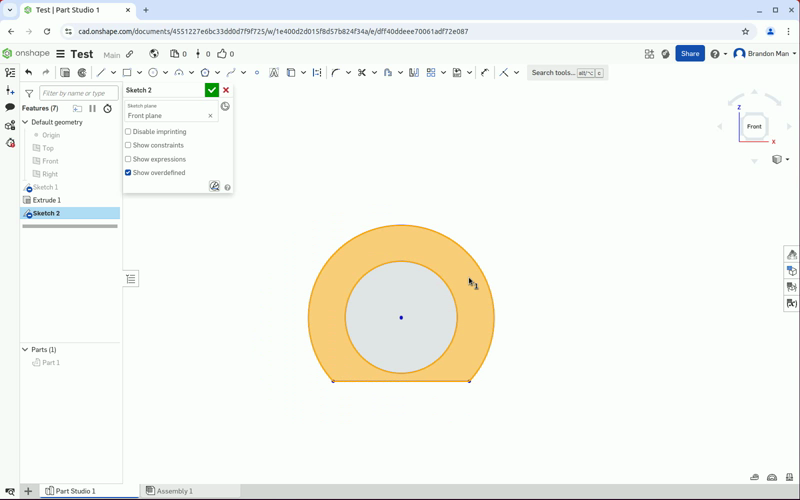
scroll(-6)
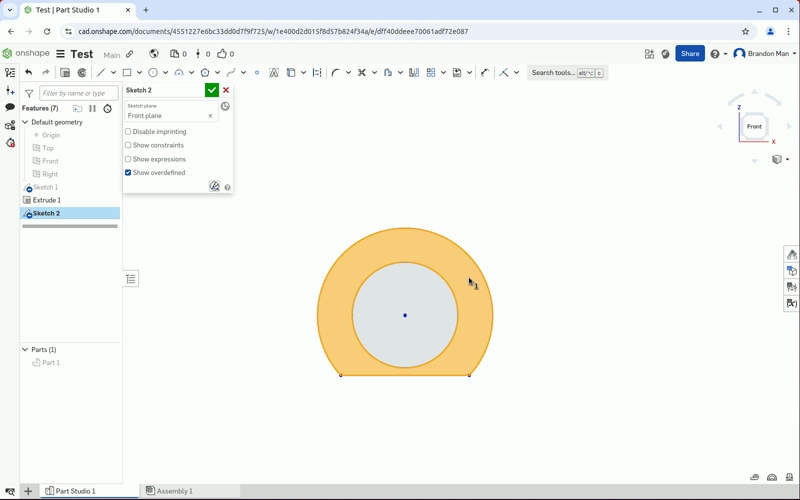
scroll(-6)
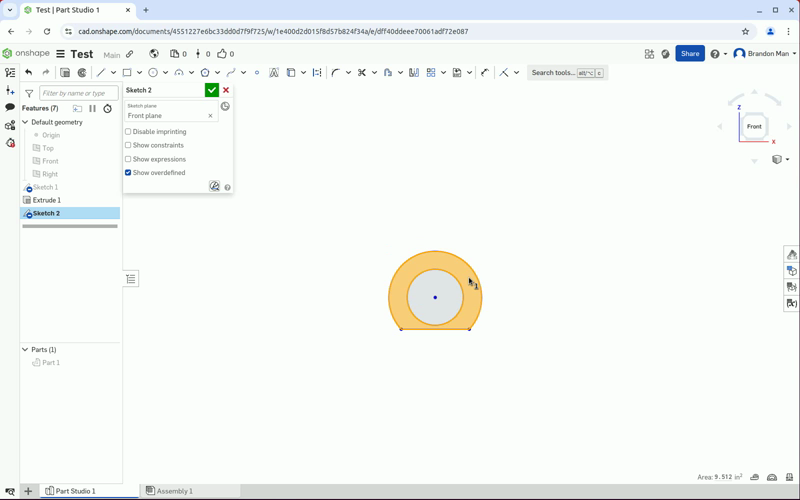
scroll(-6)
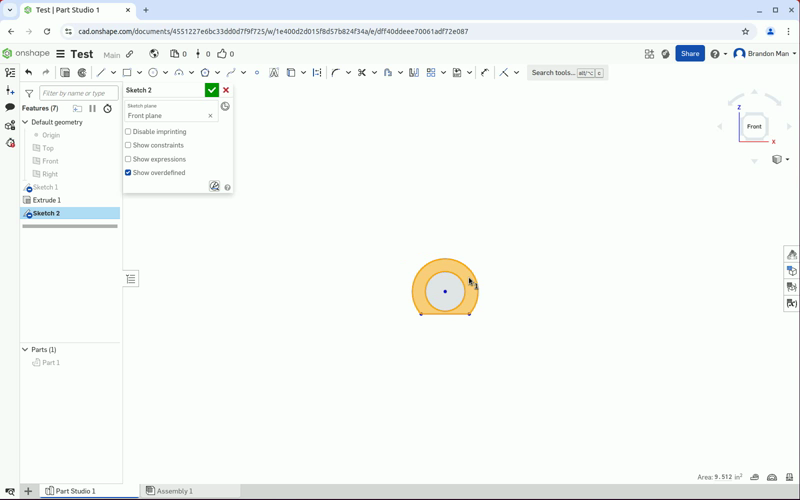
scroll(-6)
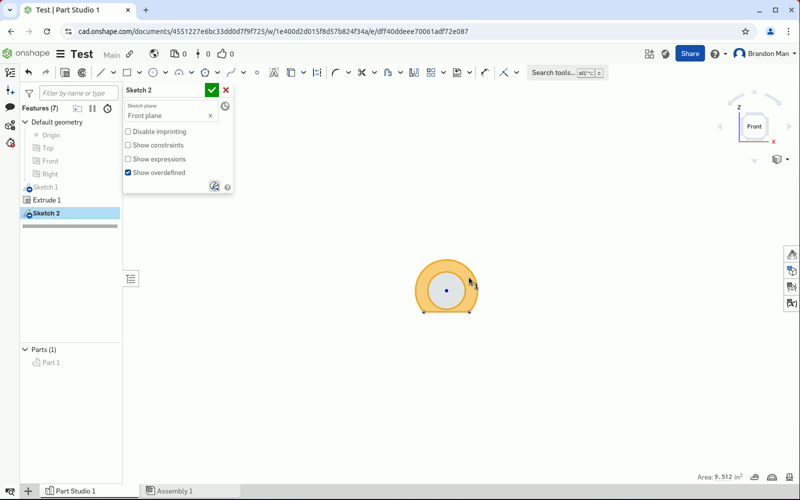
scroll(-6)
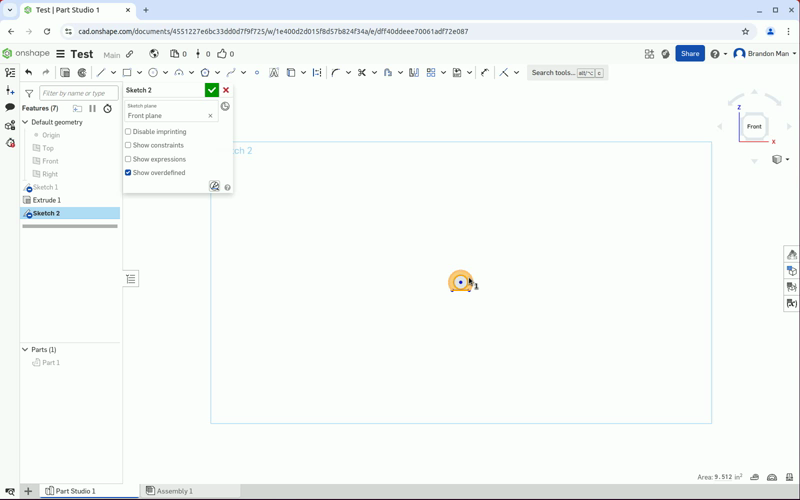
mouse_move(73, 352)
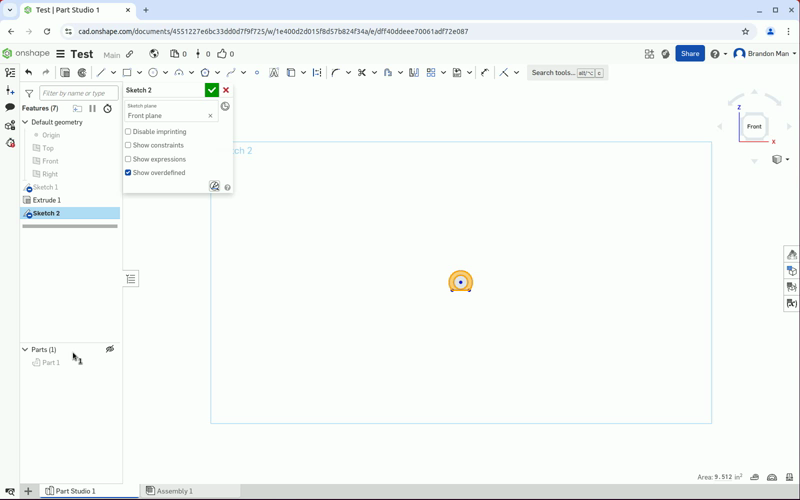
key(shift+y)
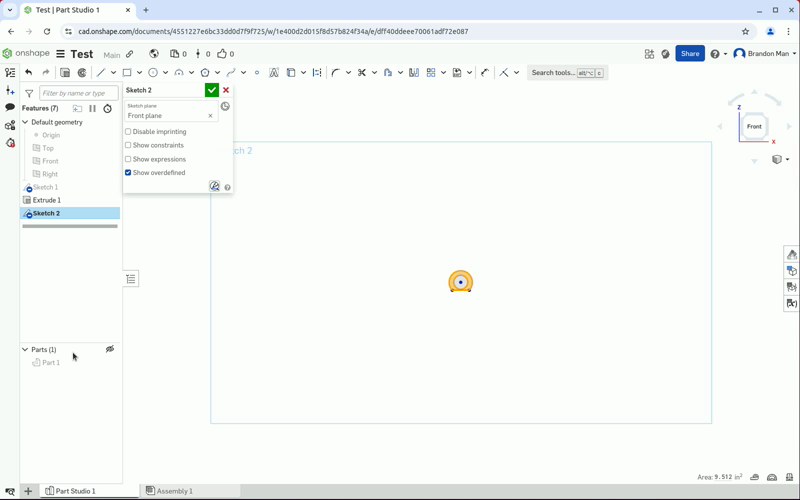
key(shift+e)
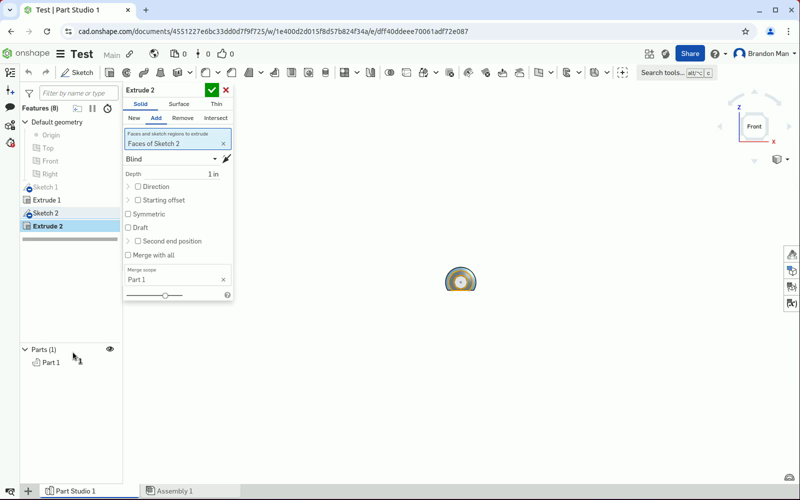
mouse_move(143, 106)
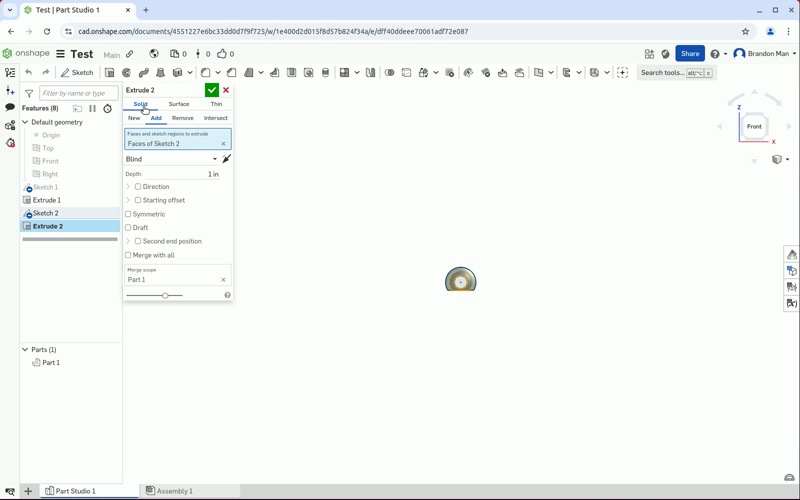
click(143, 106)
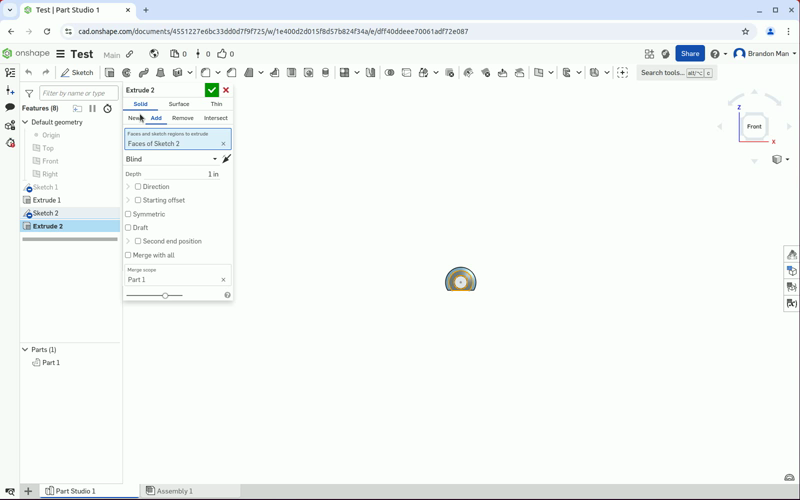
mouse_move(137, 120)
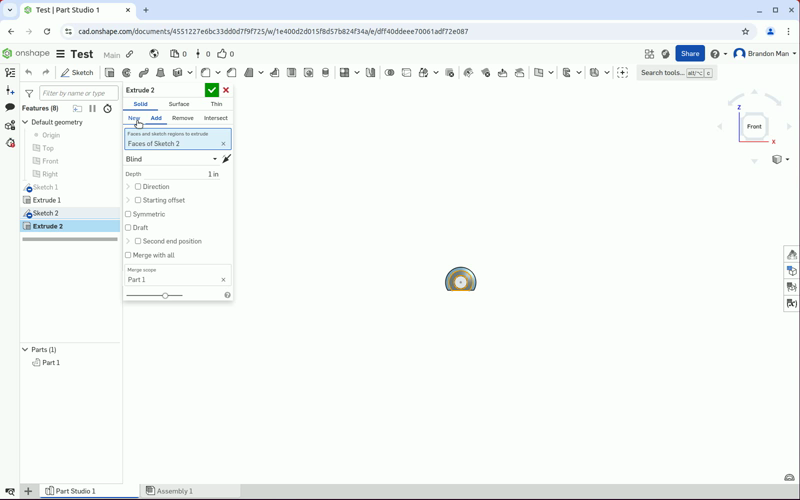
click(137, 120)
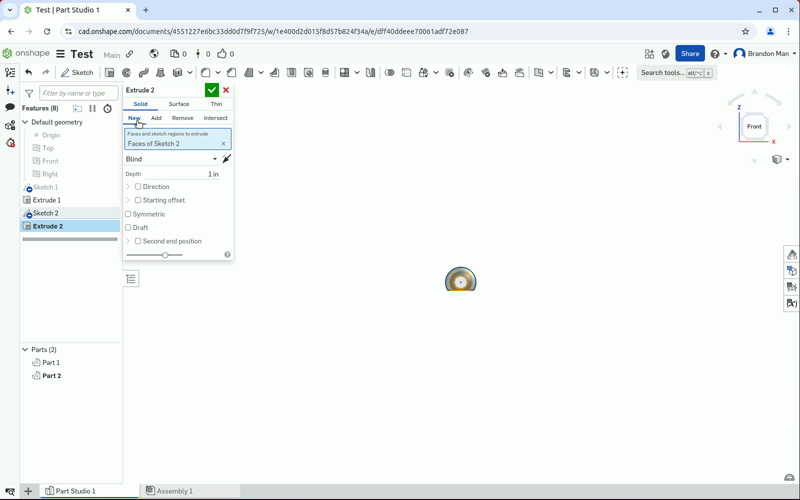
key(tab, 4)
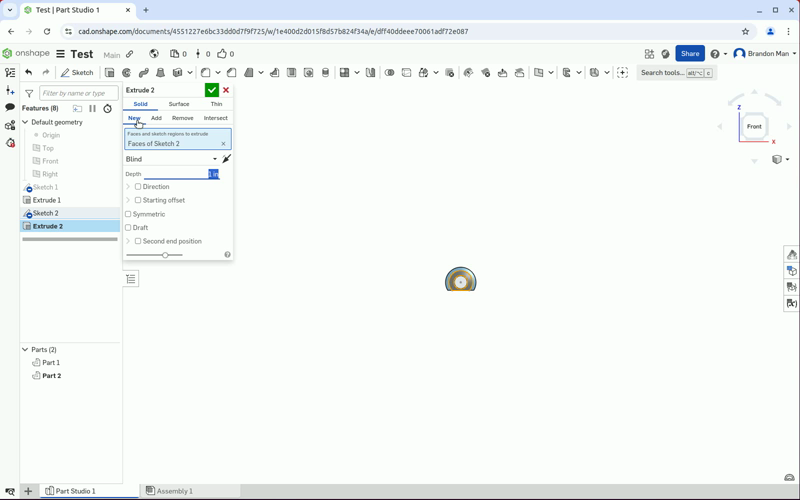
text(23.108)
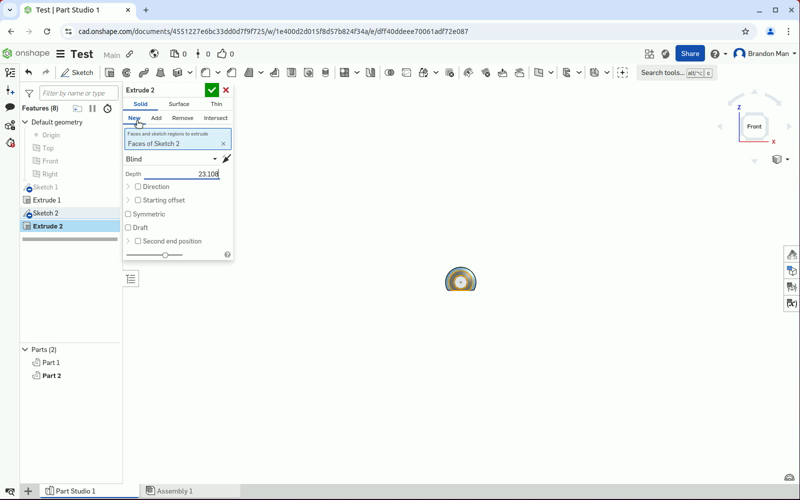
key(enter)
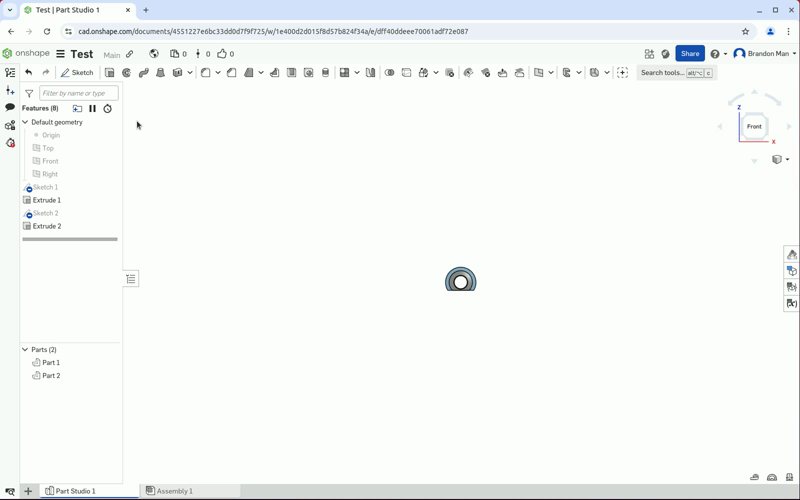
key(shift+h)
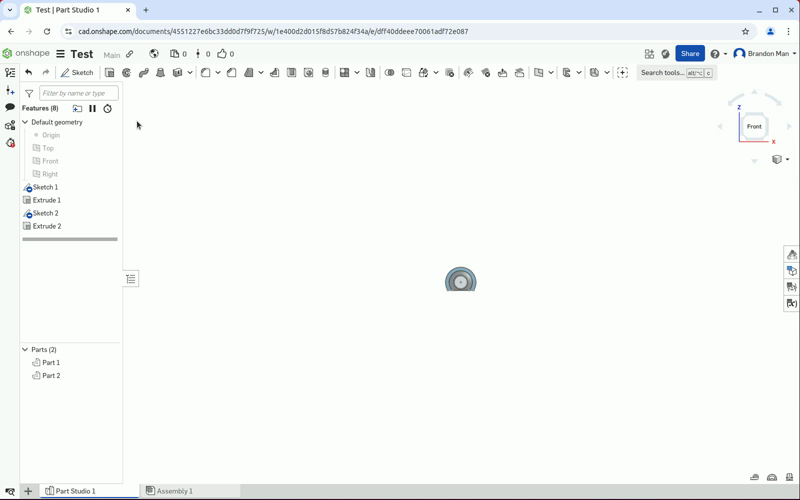
key(shift+h)
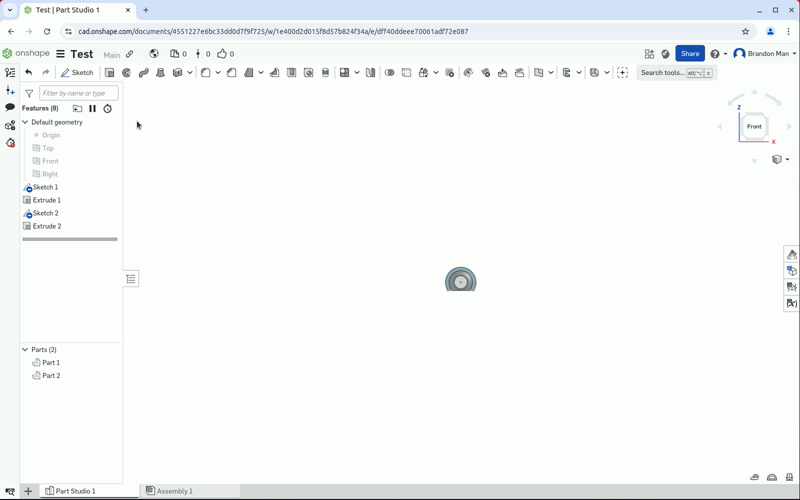
key(shift+7)
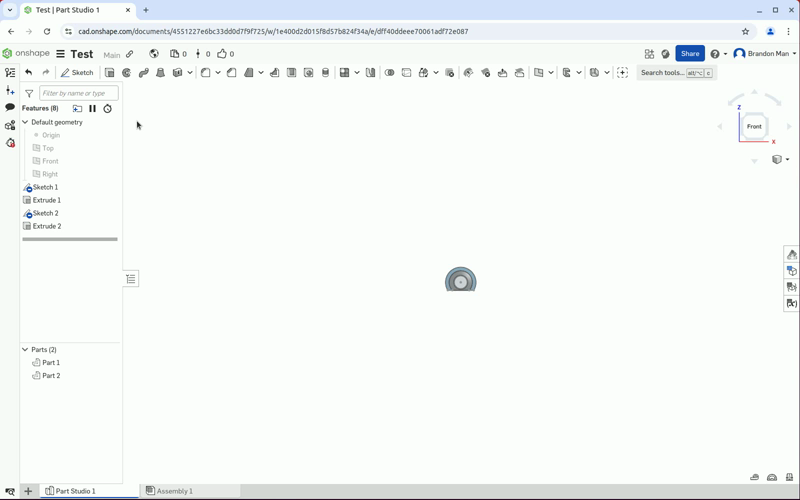
key(left, 2)
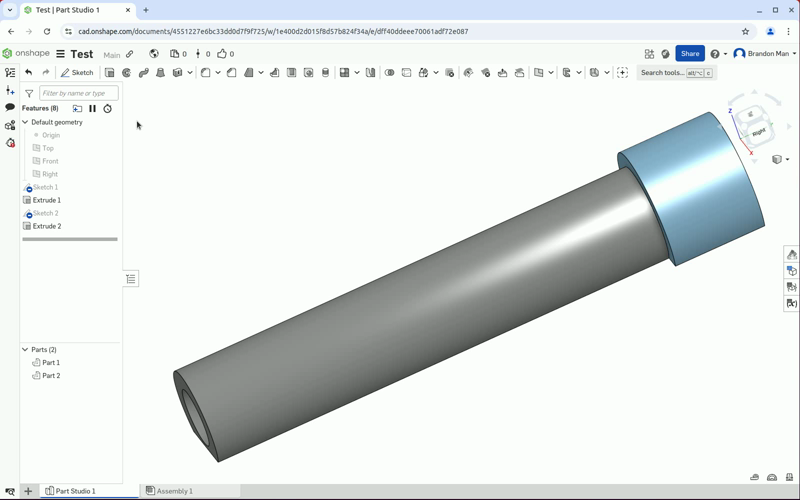
key(down, 2)
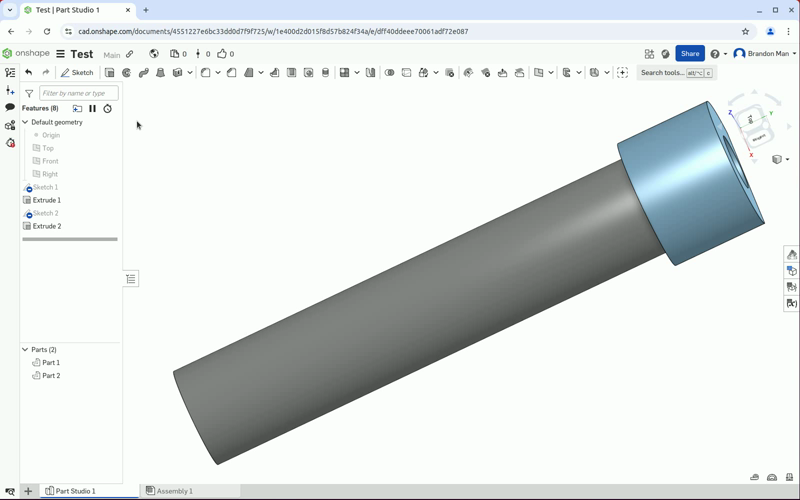
key(up, 2)
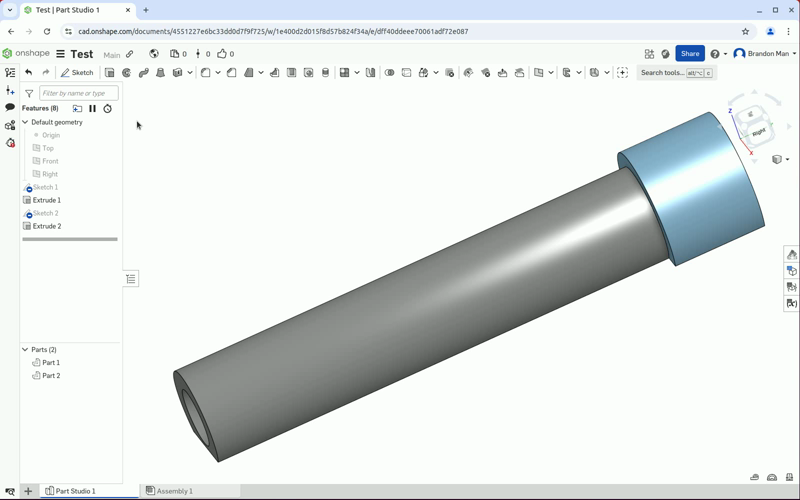
key(right, 2)
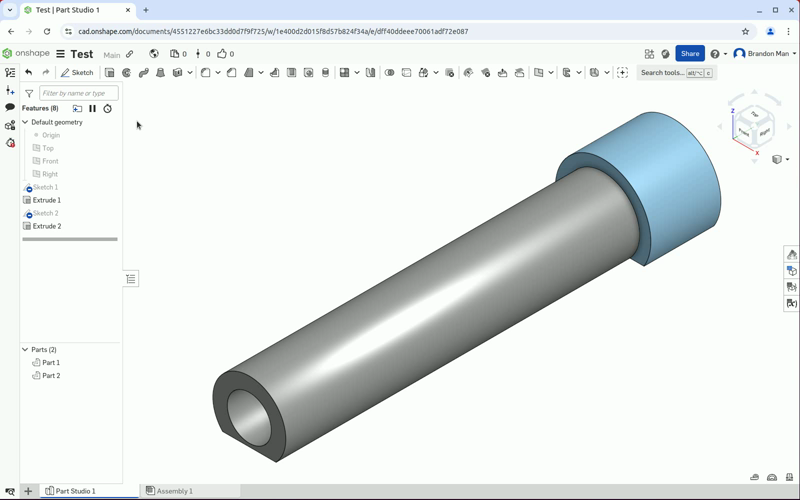
mouse_move(73, 189)
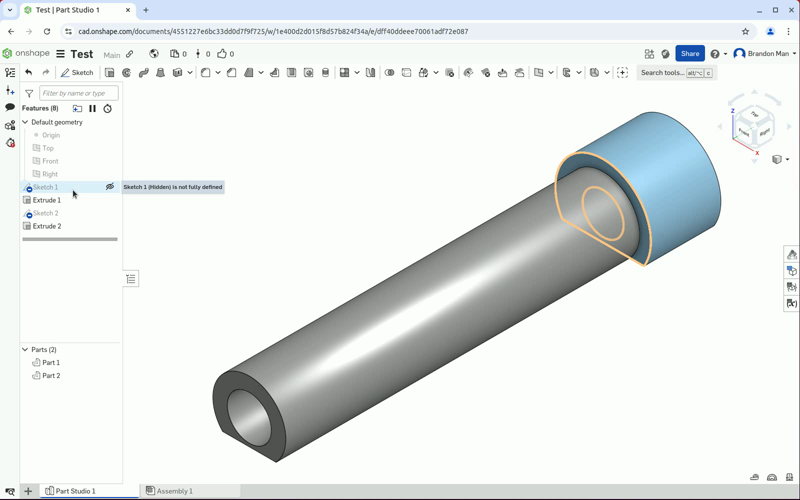
click(73, 189)